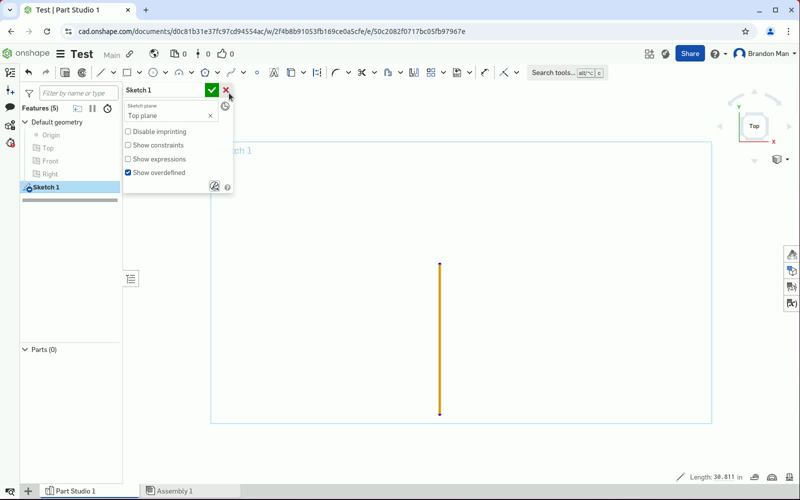
key(shift+h)
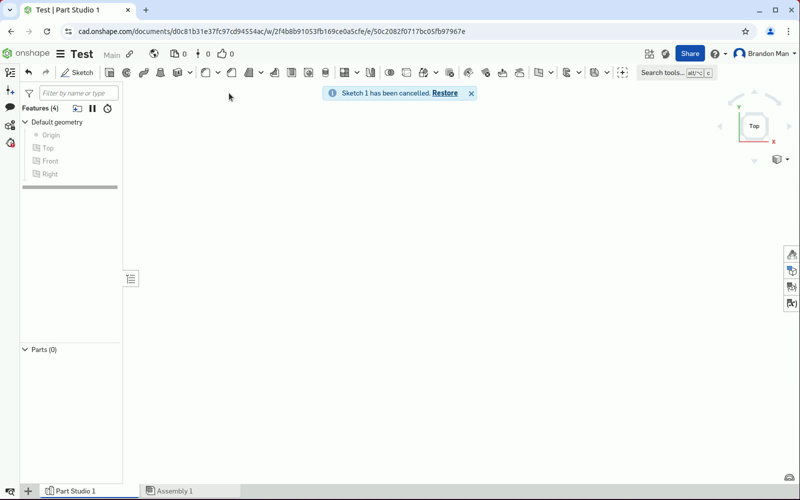
mouse_move(73, 352)
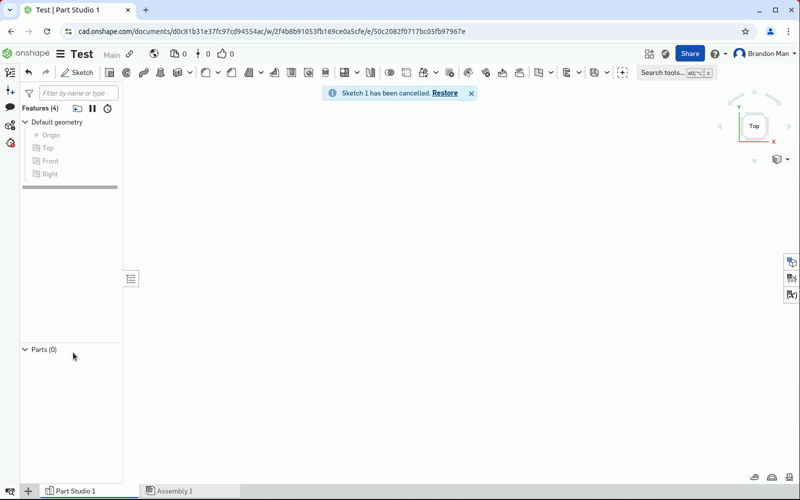
key(y)
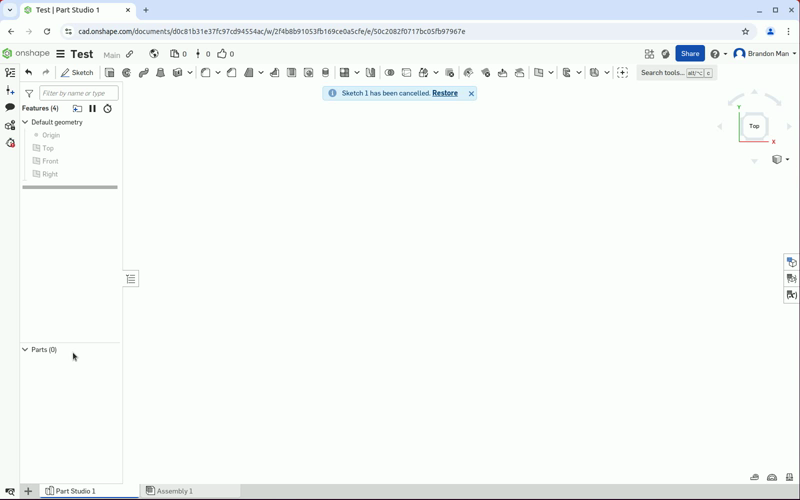
key(shift+p)
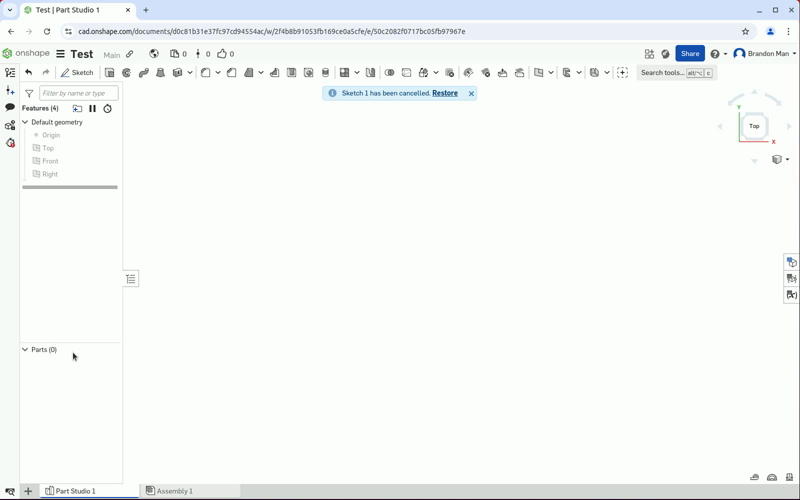
key(space)
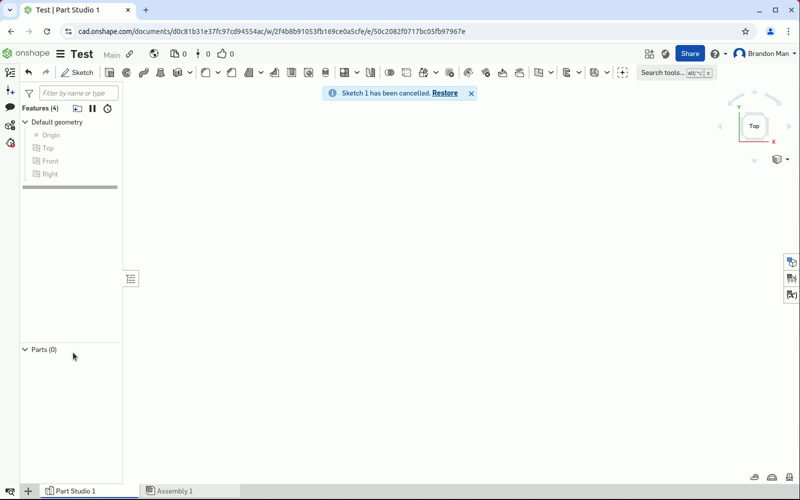
key_down(shift)
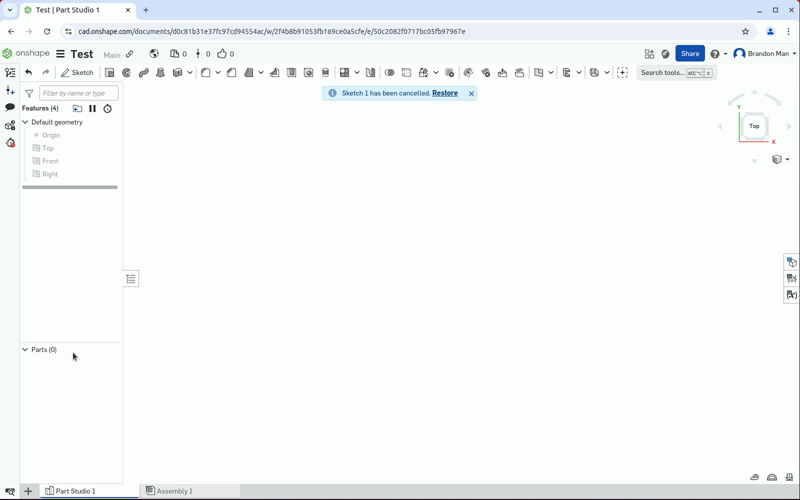
key(up)
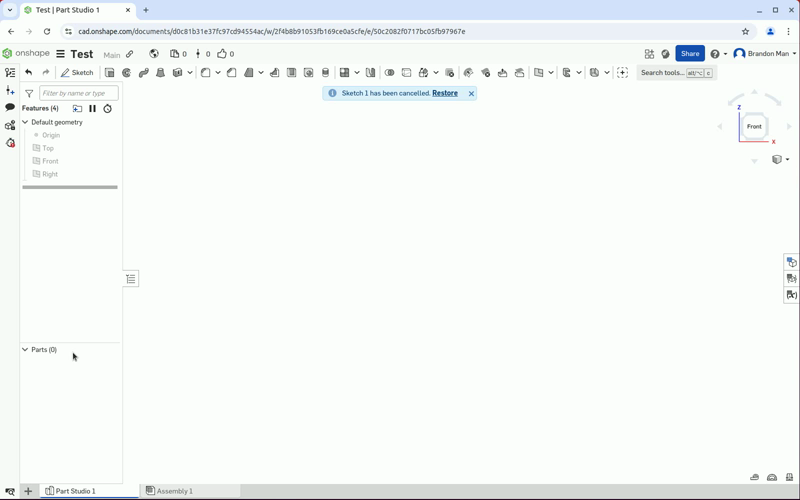
key_up(shift)
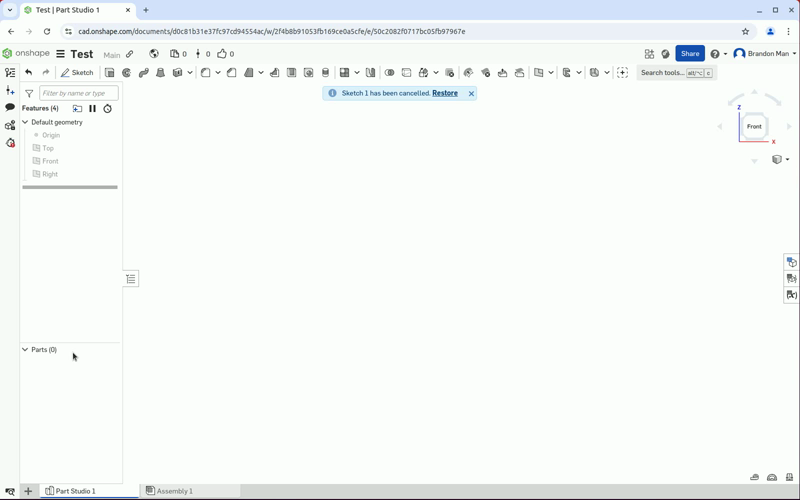
mouse_move(73, 352)
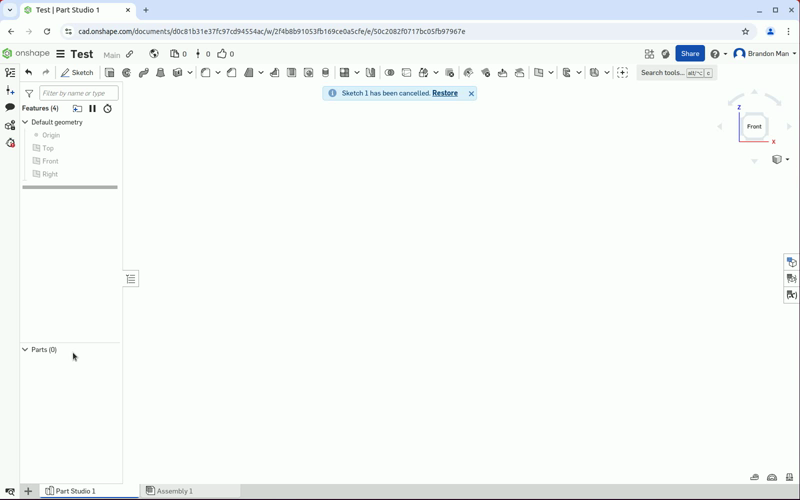
key(shift+y)
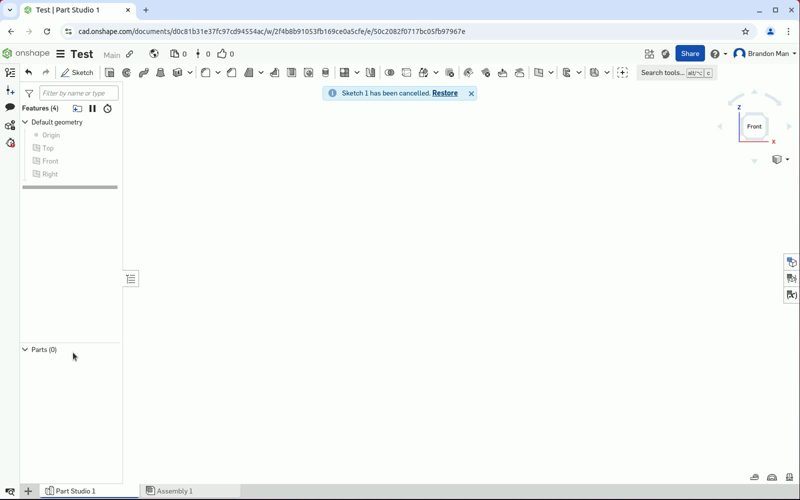
key(shift+s)
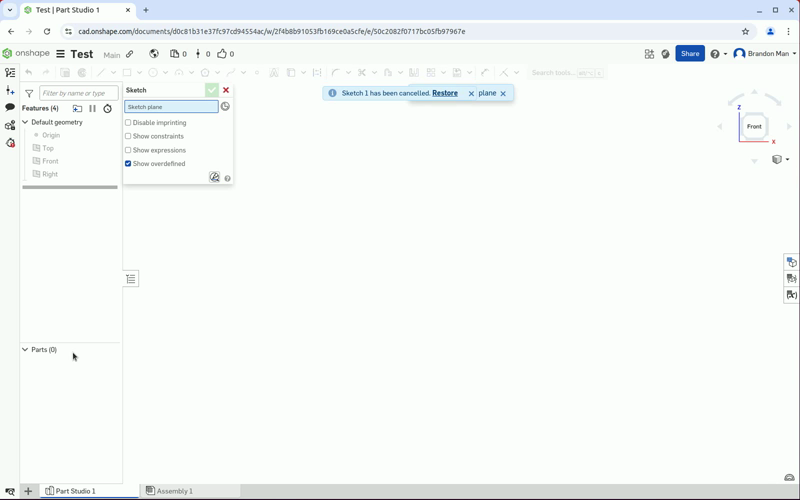
mouse_move(73, 163)
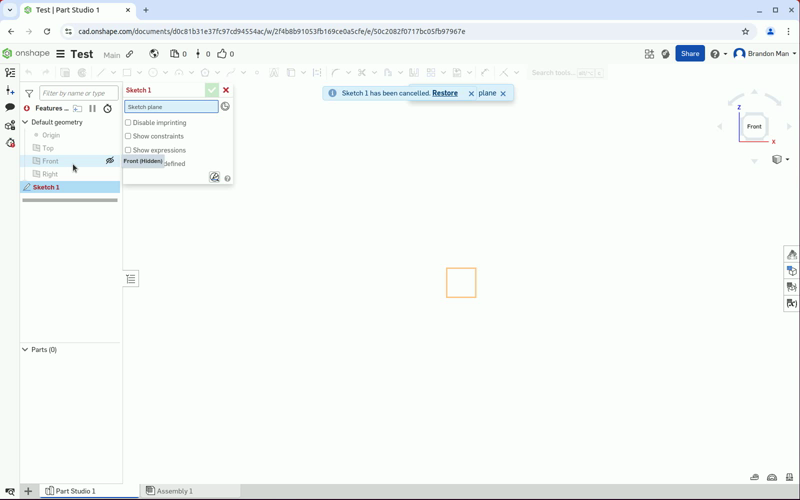
click(73, 163)
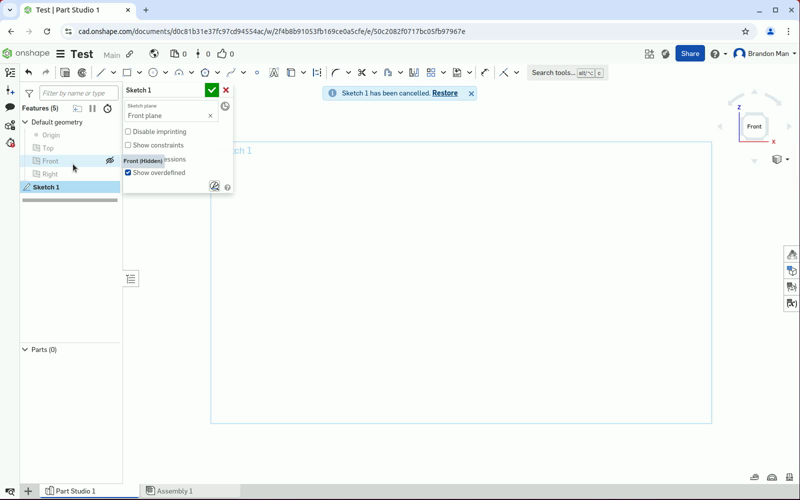
mouse_move(73, 352)
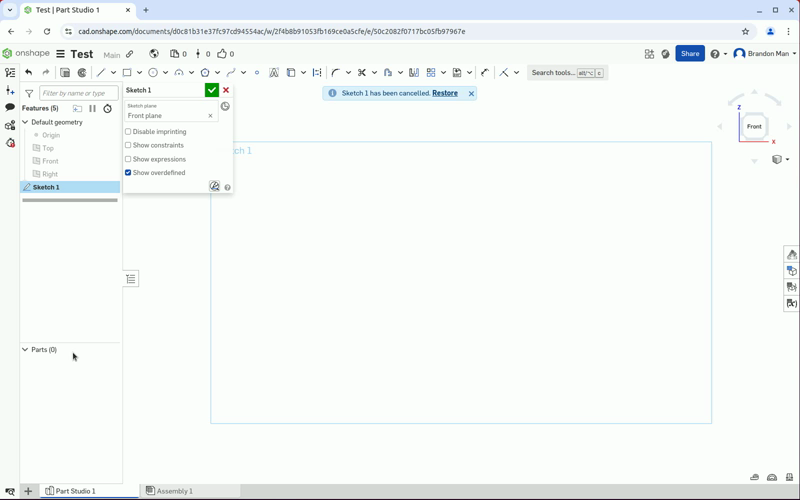
key(y)
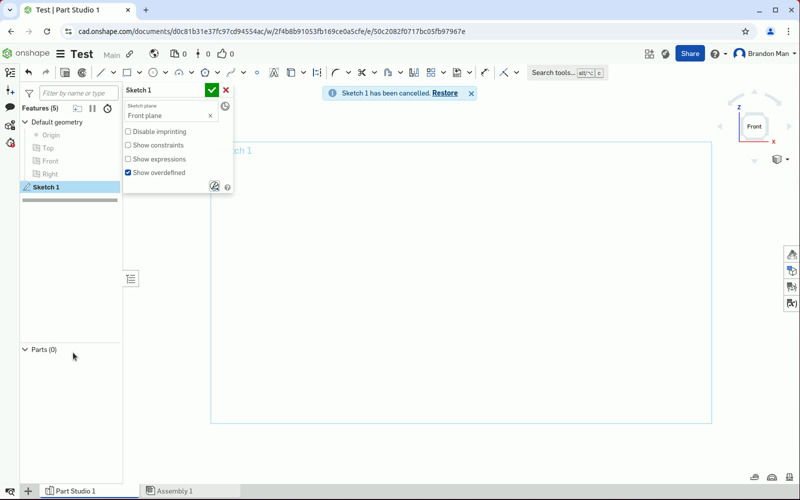
key(l)
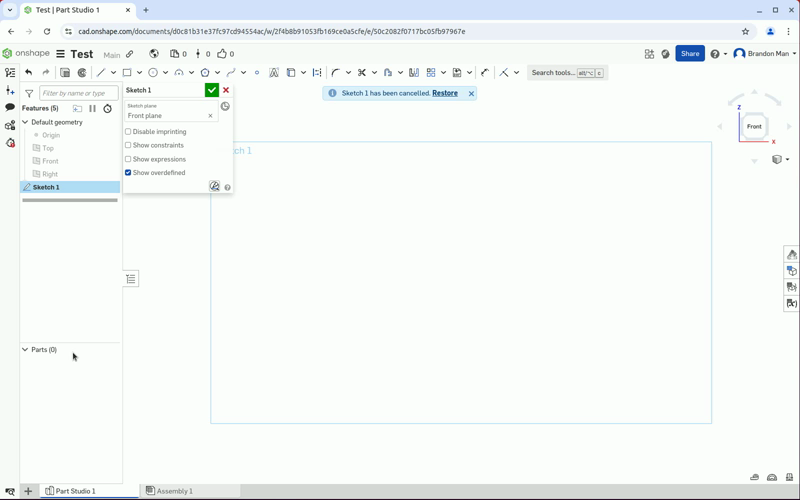
key_down(shift)
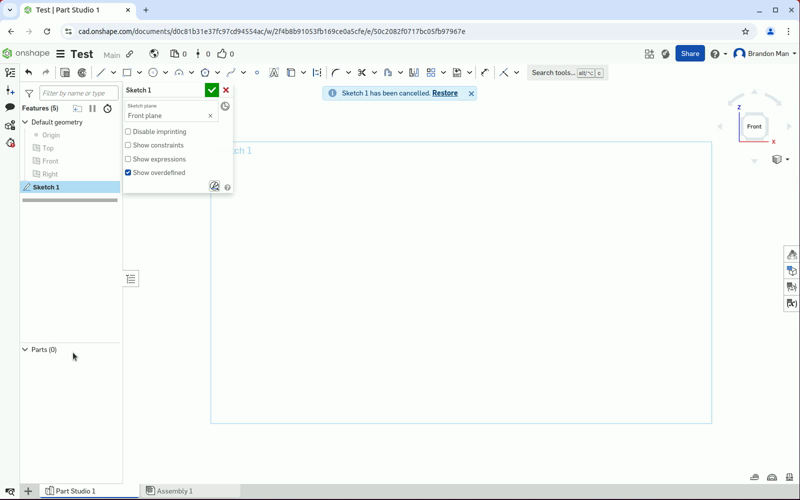
mouse_move(460, 282)
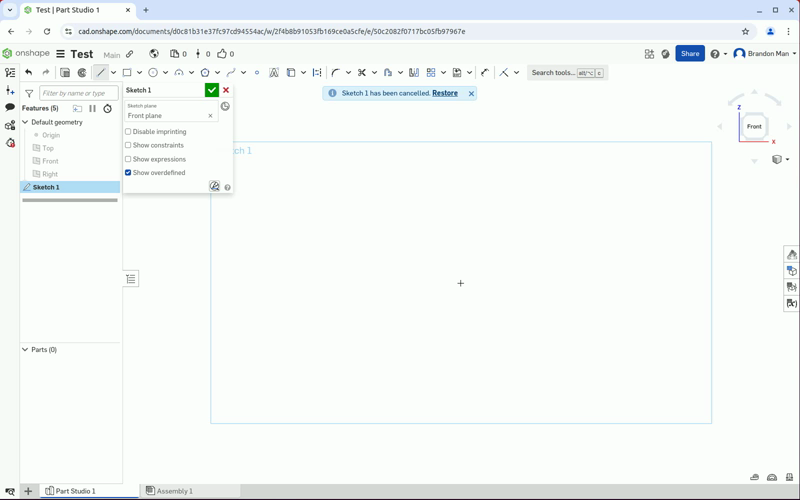
click(460, 282)
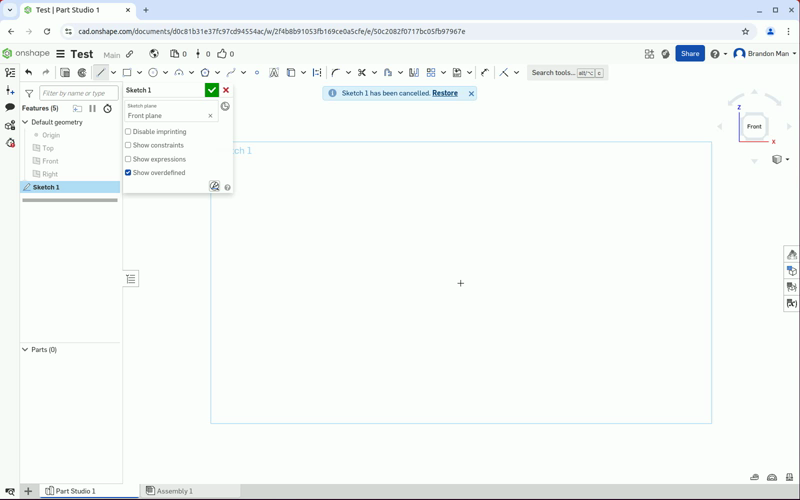
key_up(shift)
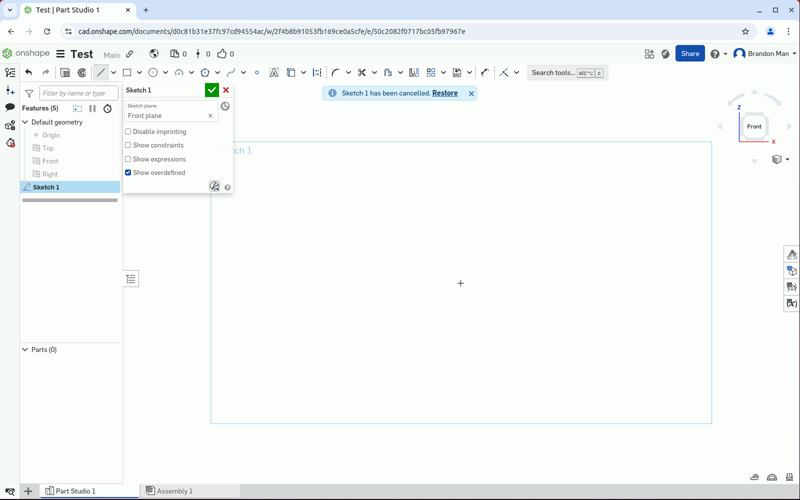
key_down(shift)
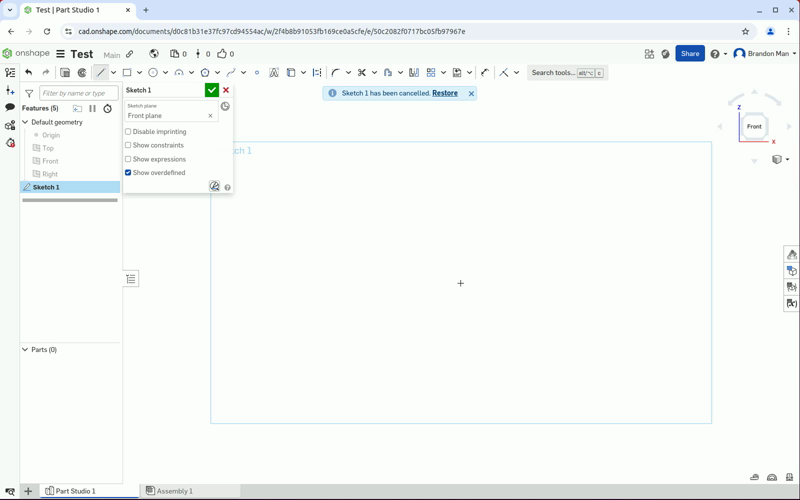
mouse_move(573, 282)
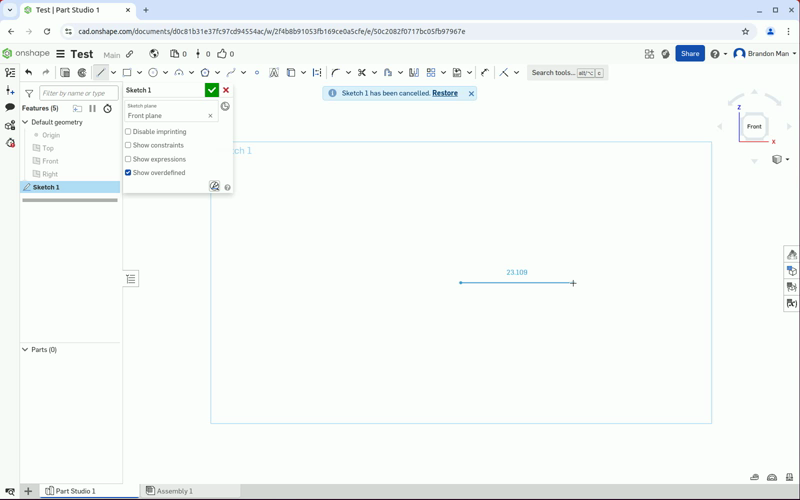
click(573, 282)
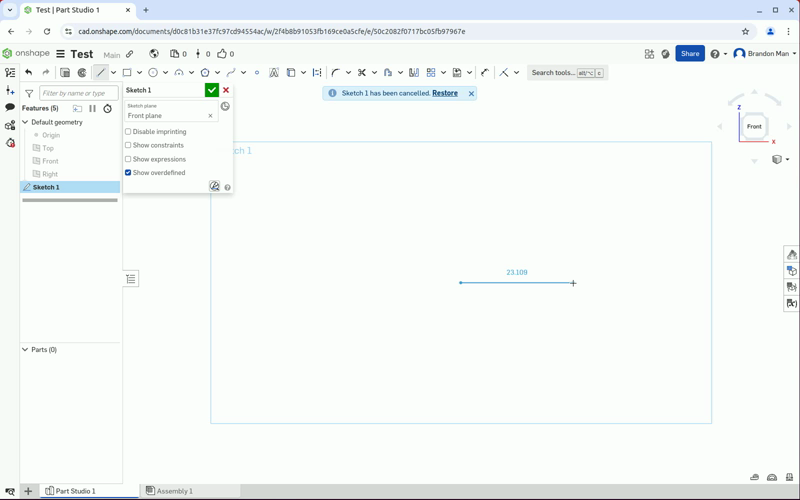
key_up(shift)
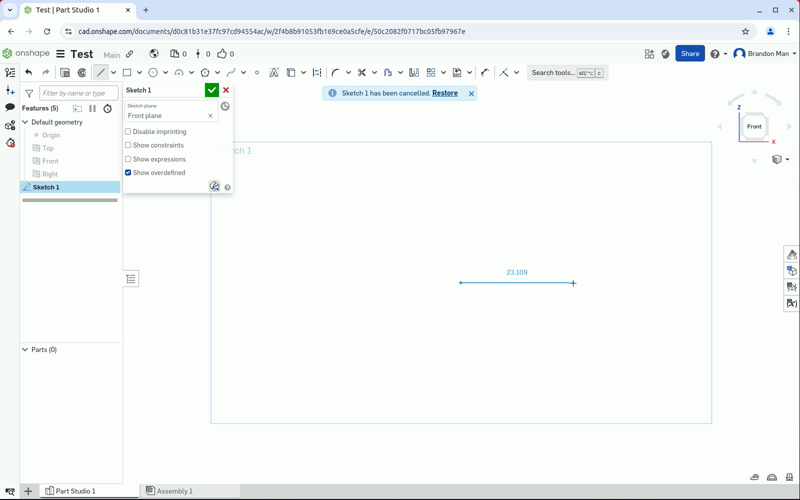
key_down(shift)
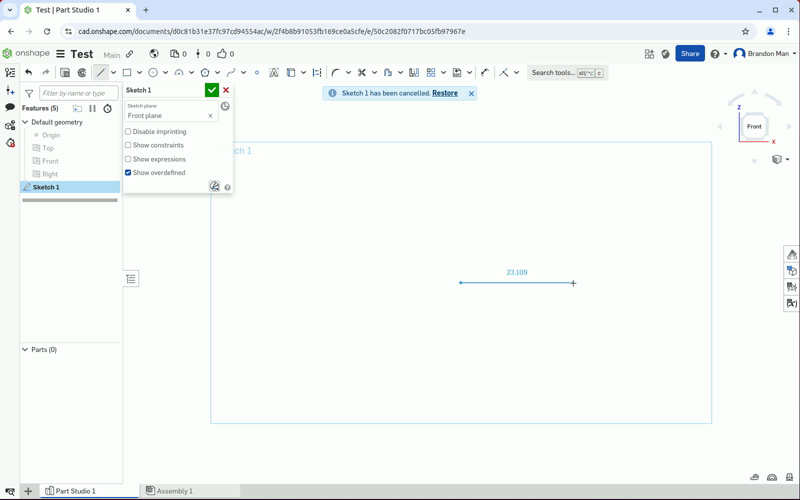
mouse_move(573, 175)
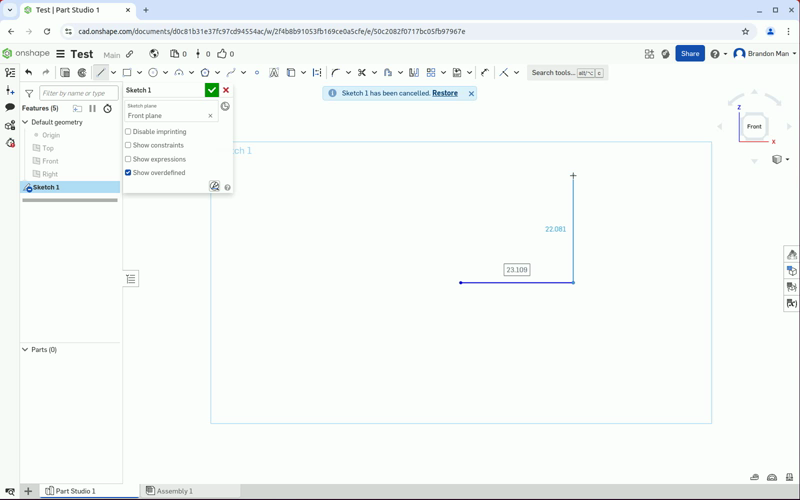
click(573, 175)
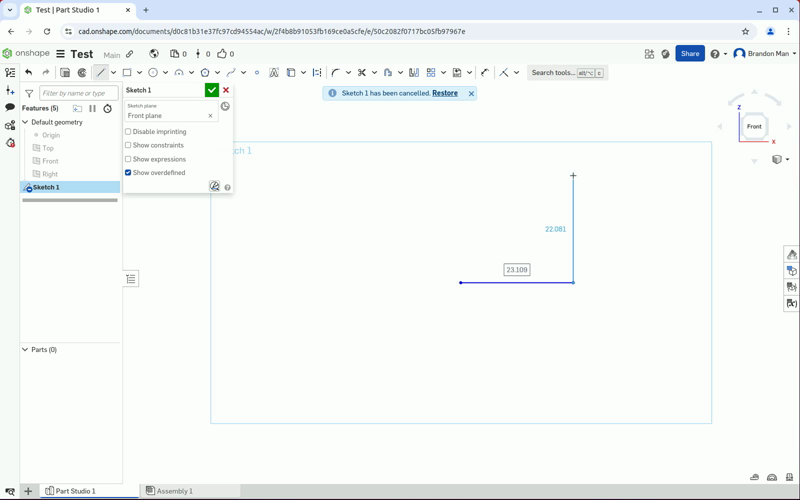
key_up(shift)
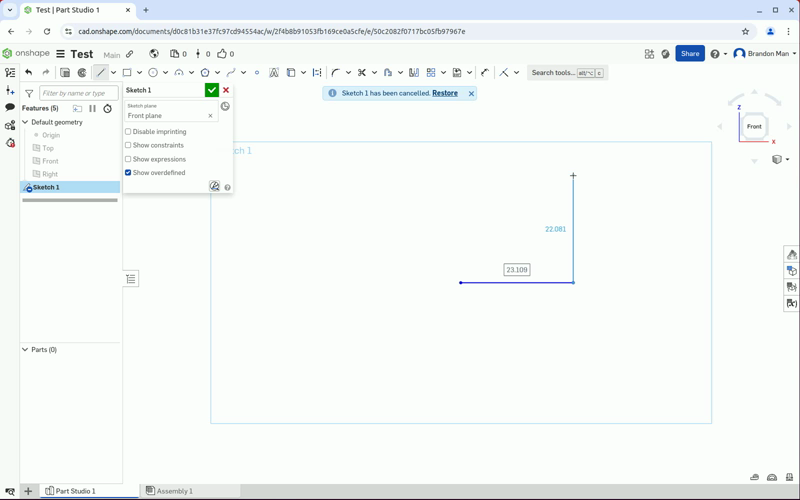
key_down(shift)
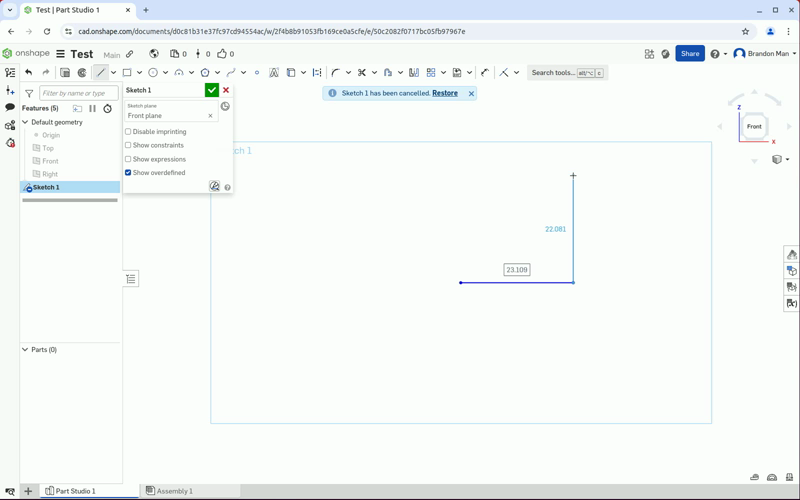
mouse_move(460, 175)
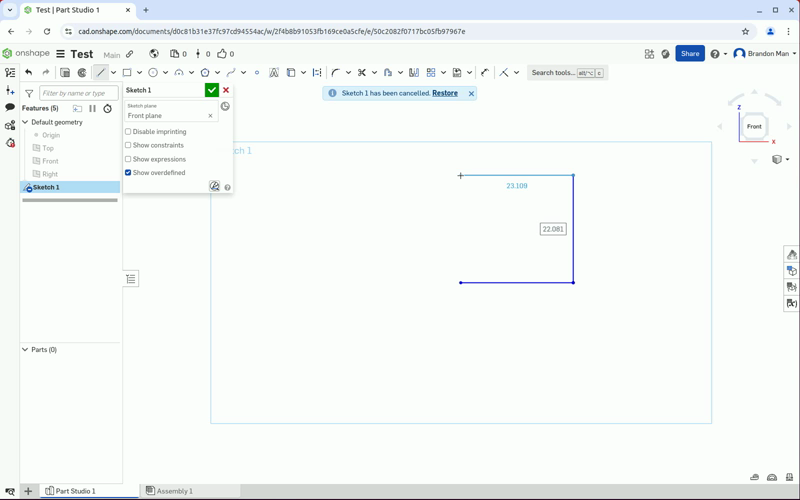
click(460, 175)
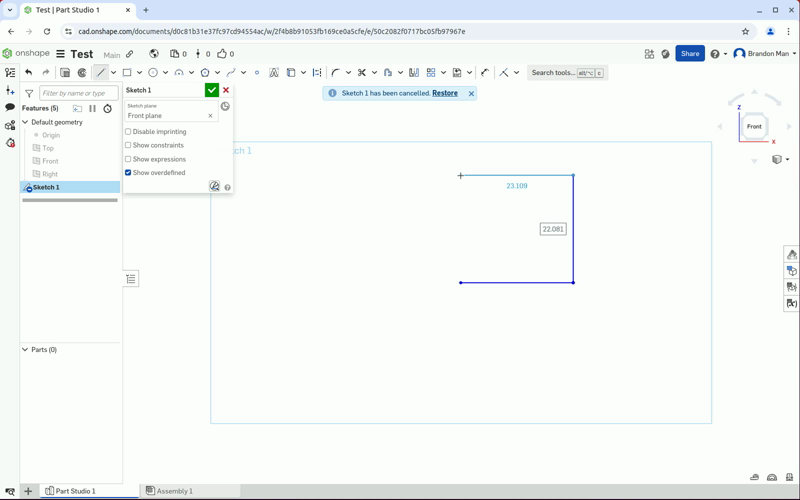
key_up(shift)
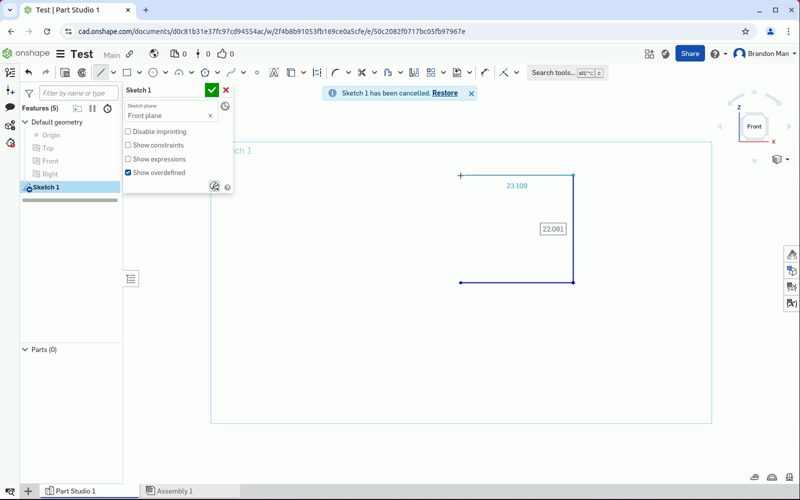
key_down(shift)
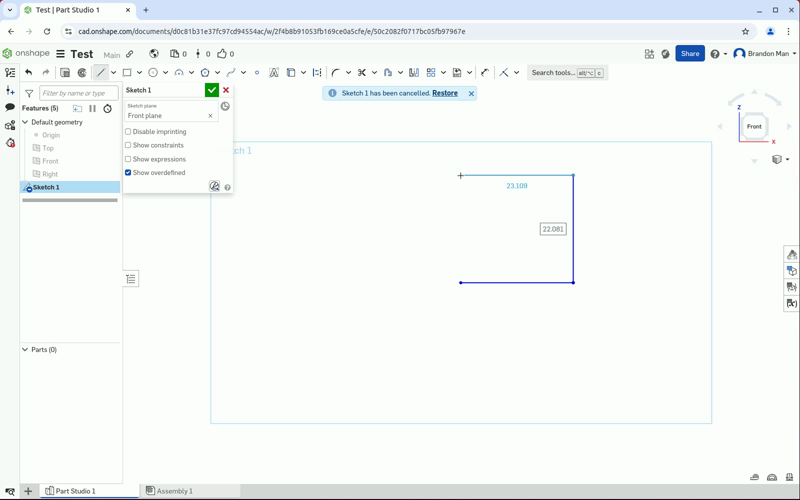
mouse_move(460, 282)
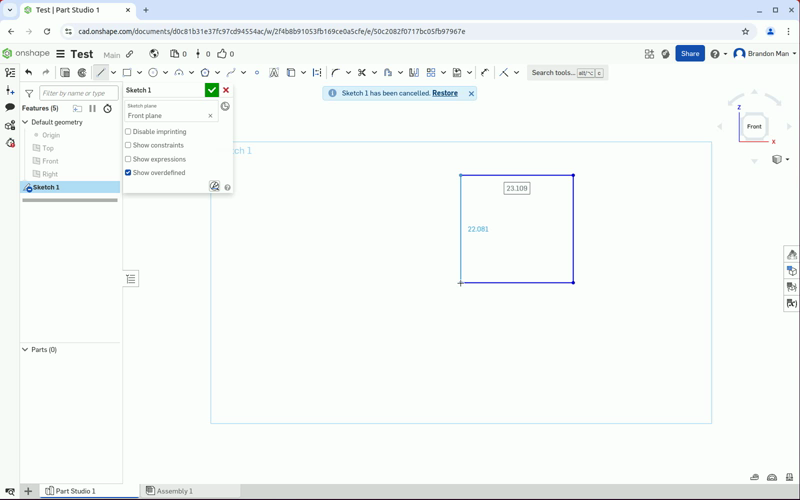
key_up(shift)
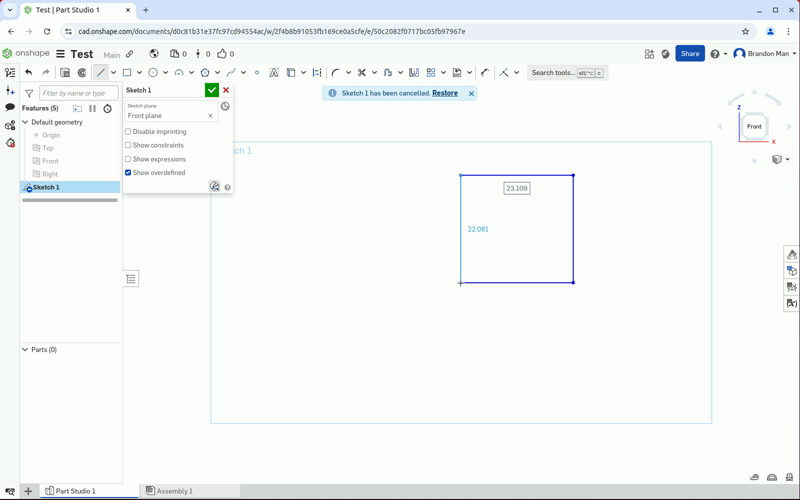
click(460, 282)
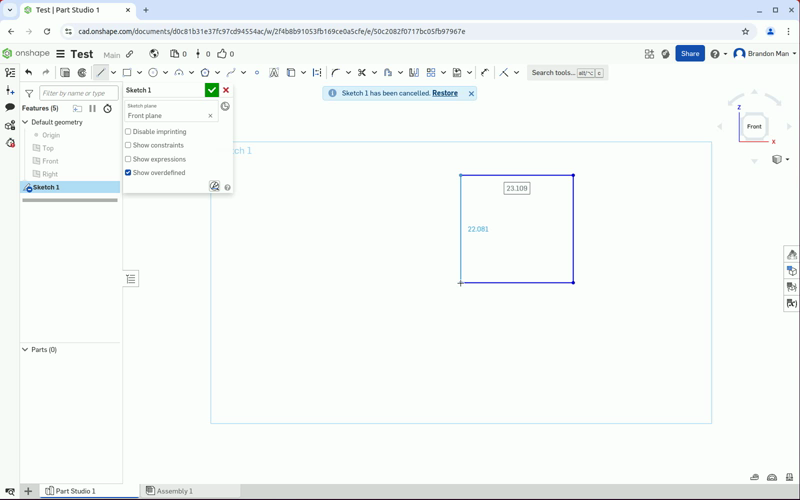
key(esc)
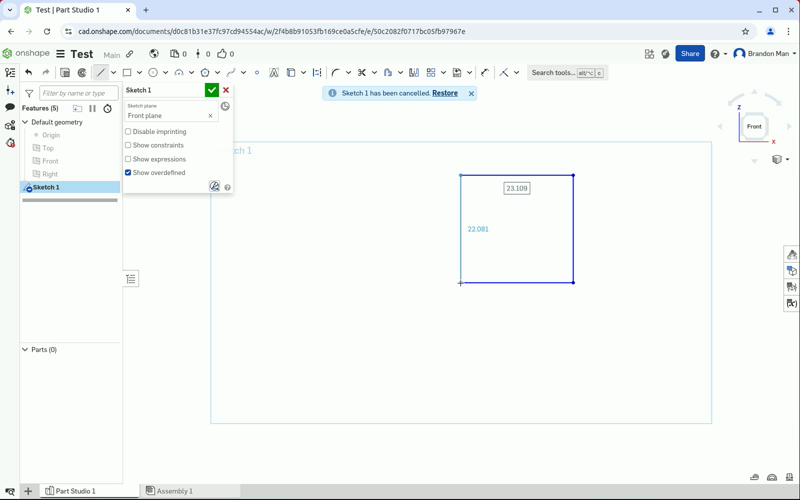
mouse_move(531, 199)
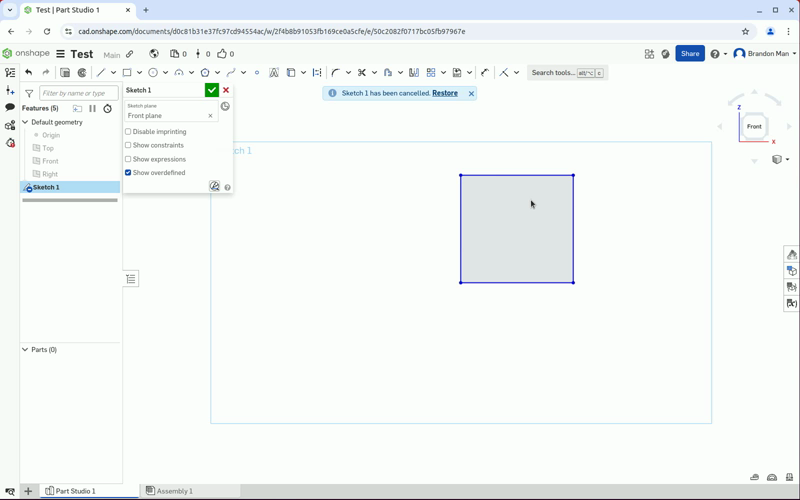
click(531, 199)
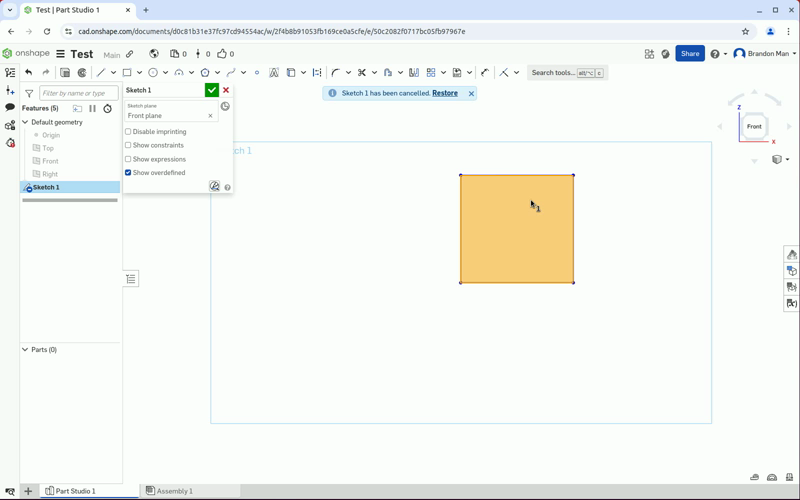
mouse_move(73, 352)
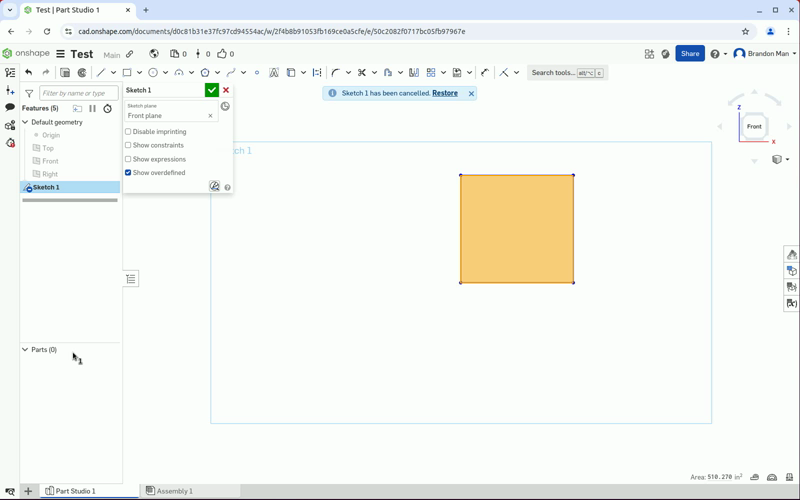
key(shift+y)
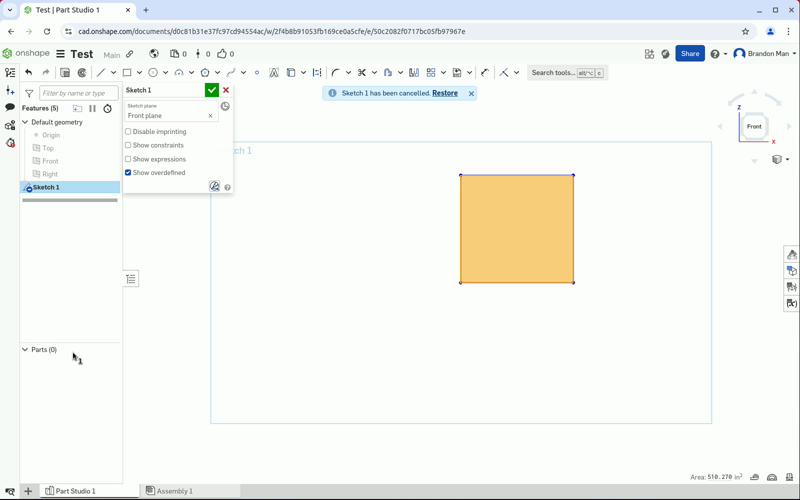
key(shift+e)
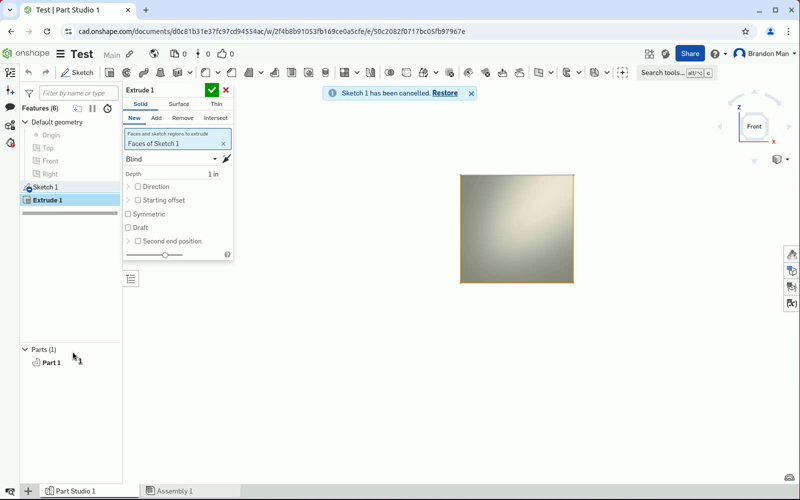
mouse_move(143, 106)
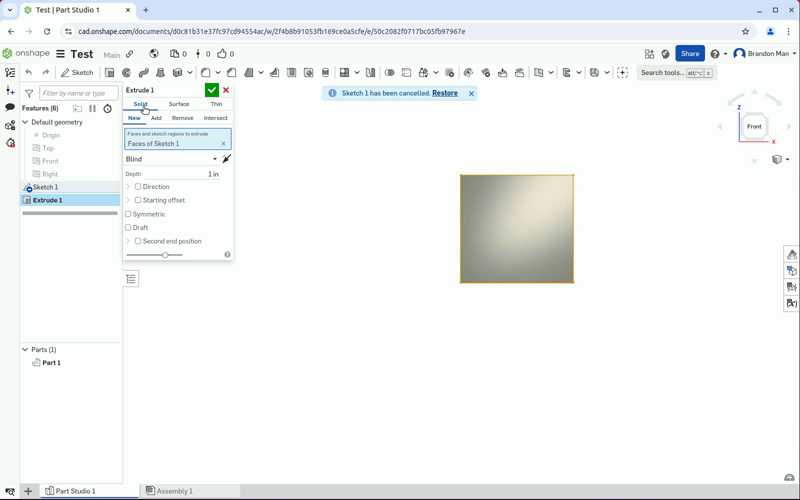
click(143, 106)
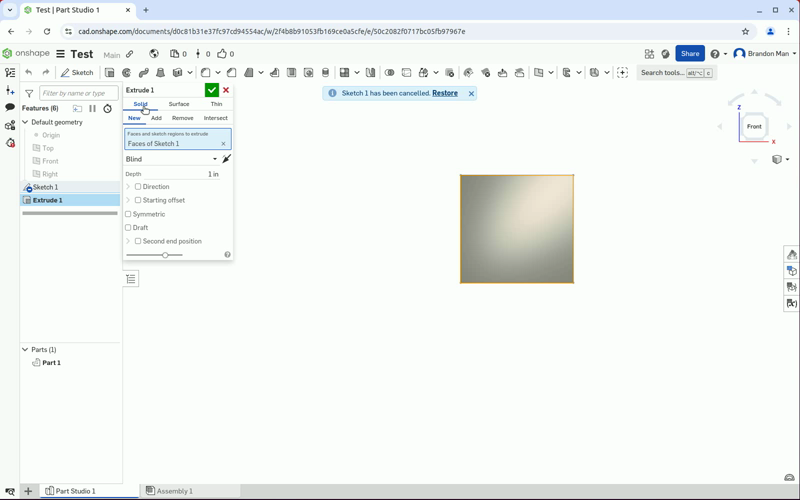
mouse_move(137, 120)
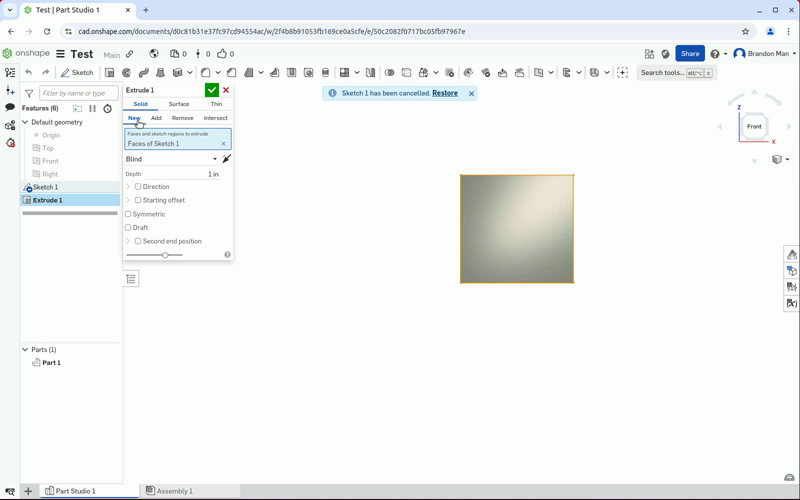
click(137, 120)
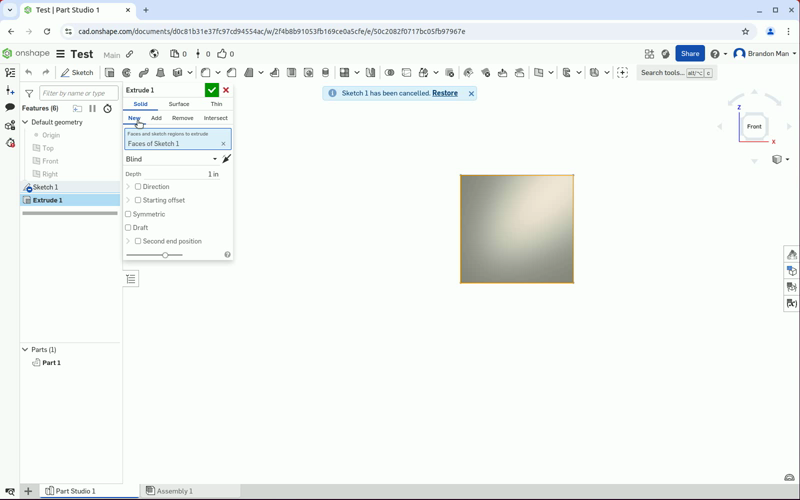
key(tab, 4)
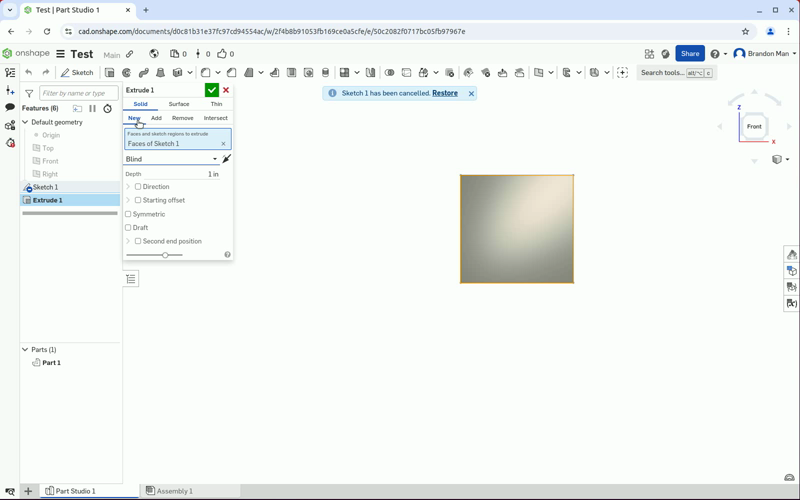
text(0.963)
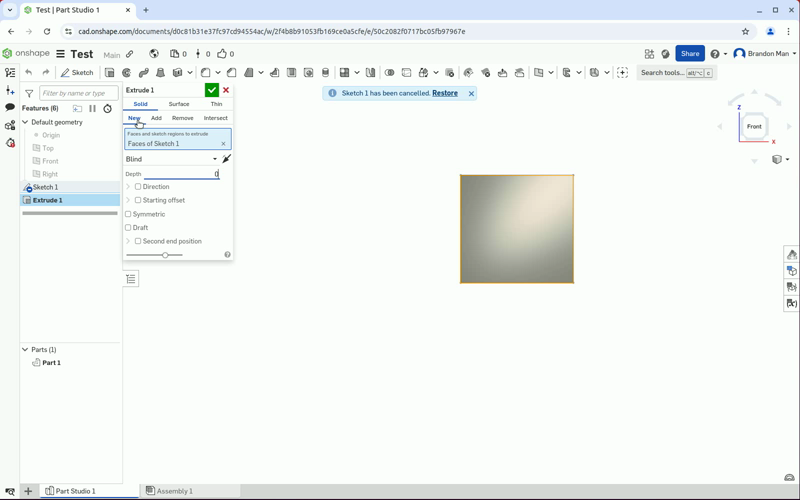
key(enter)
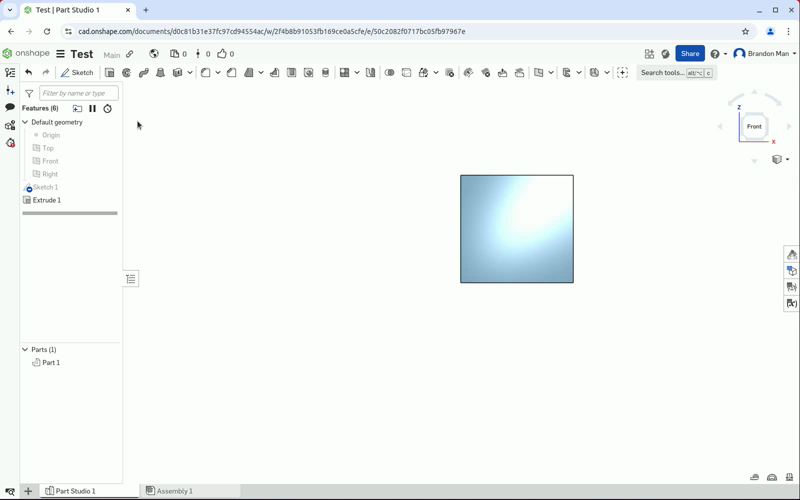
key(shift+h)
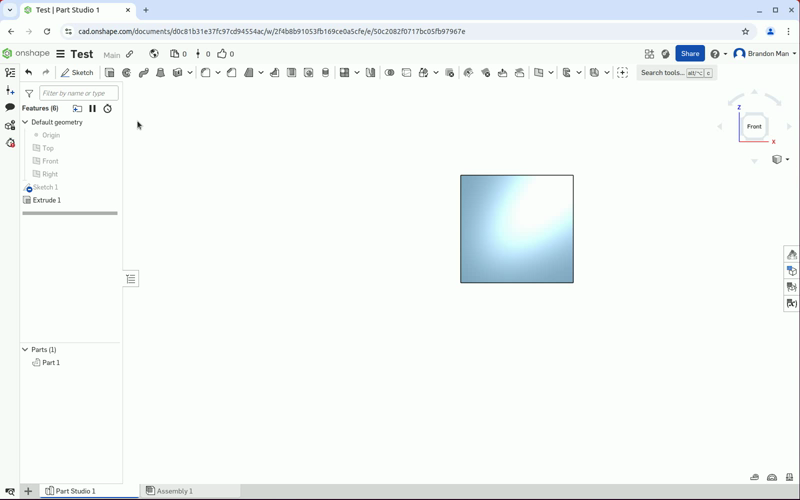
key(shift+h)
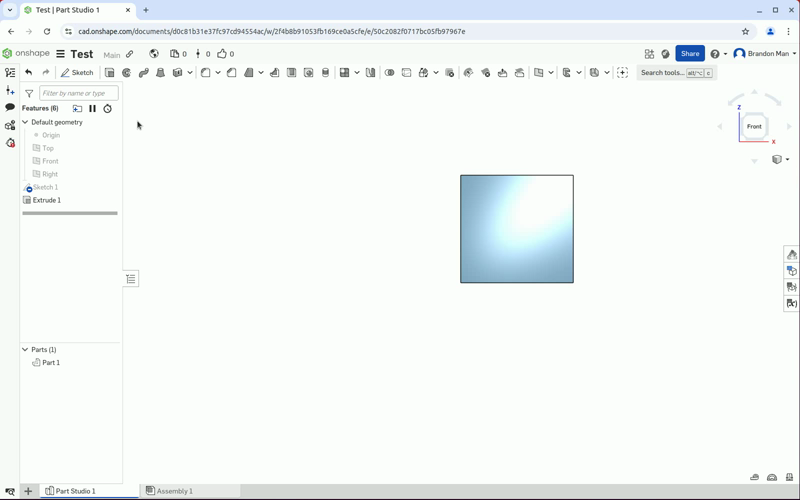
mouse_move(73, 189)
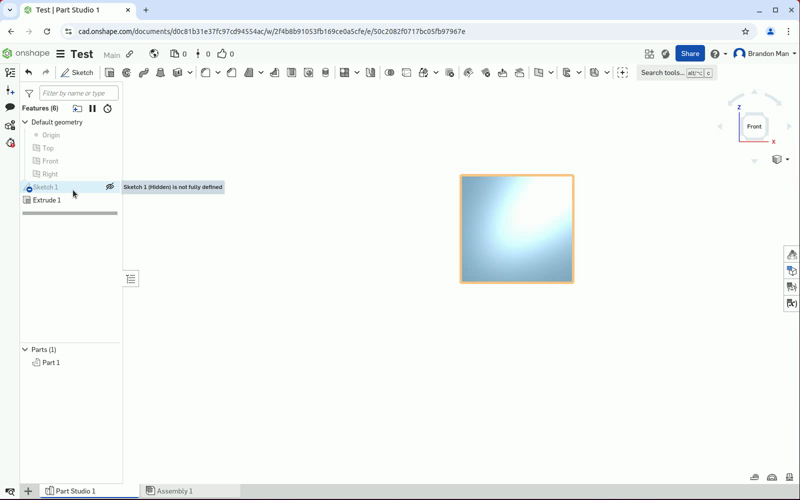
click(73, 189)
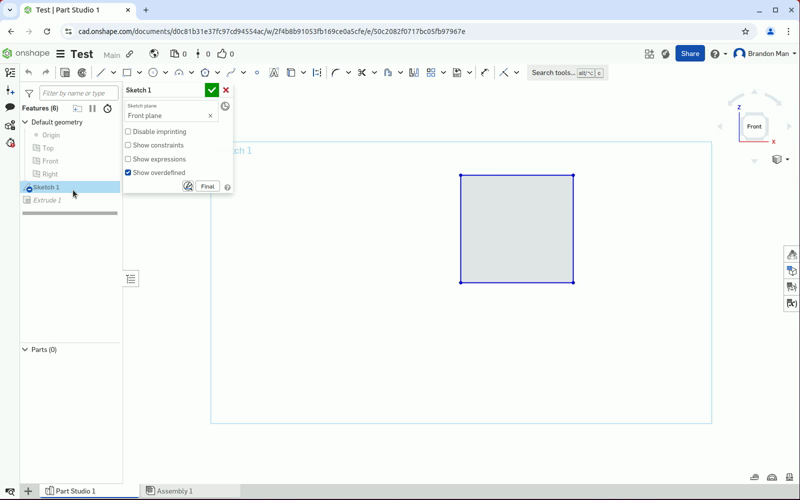
mouse_move(229, 92)
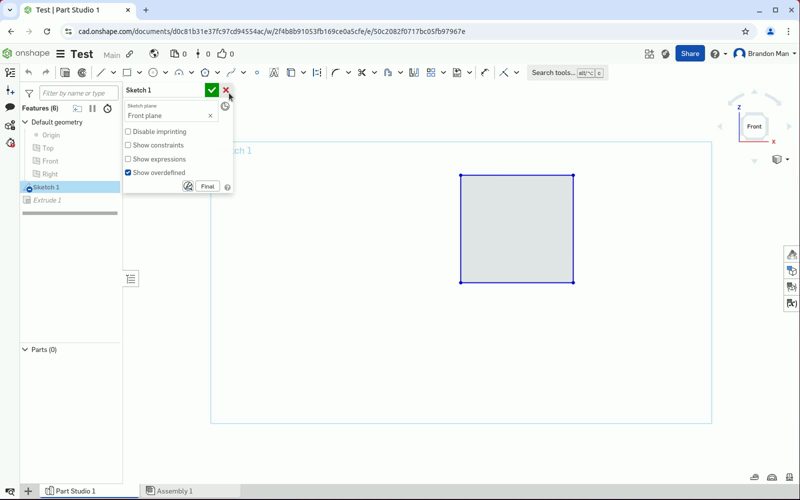
click(229, 92)
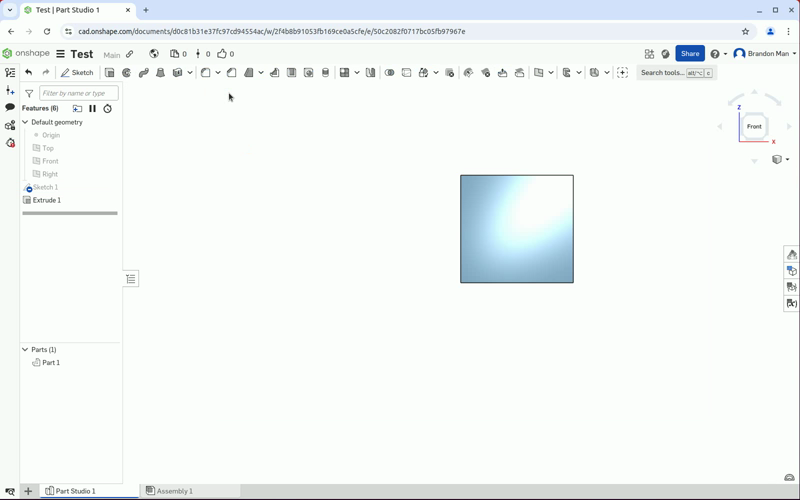
mouse_move(541, 75)
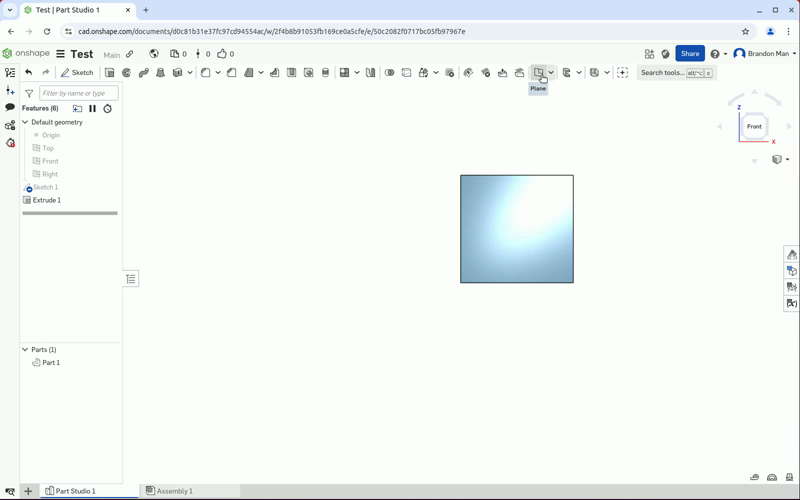
click(541, 75)
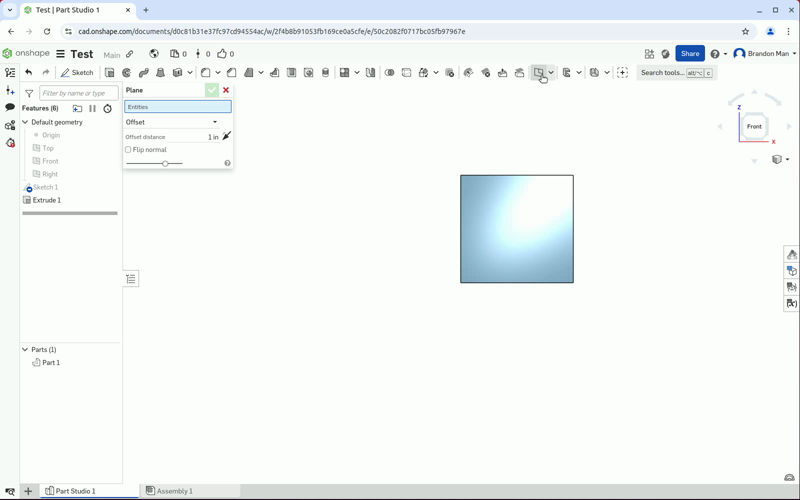
mouse_move(73, 163)
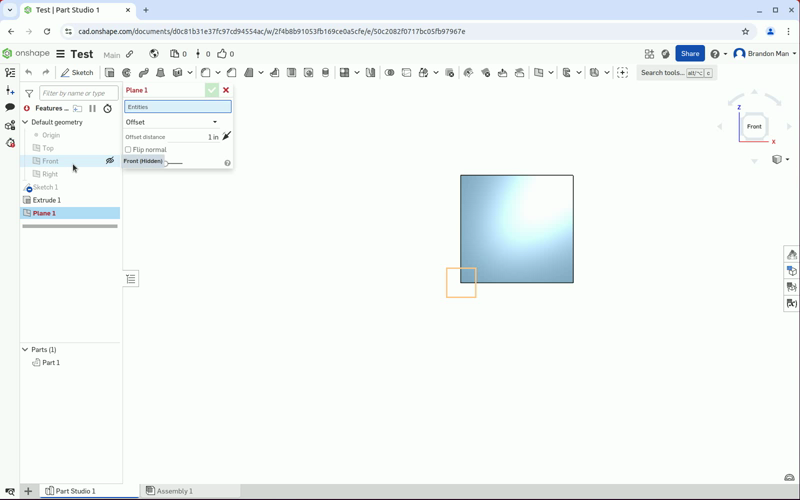
click(73, 163)
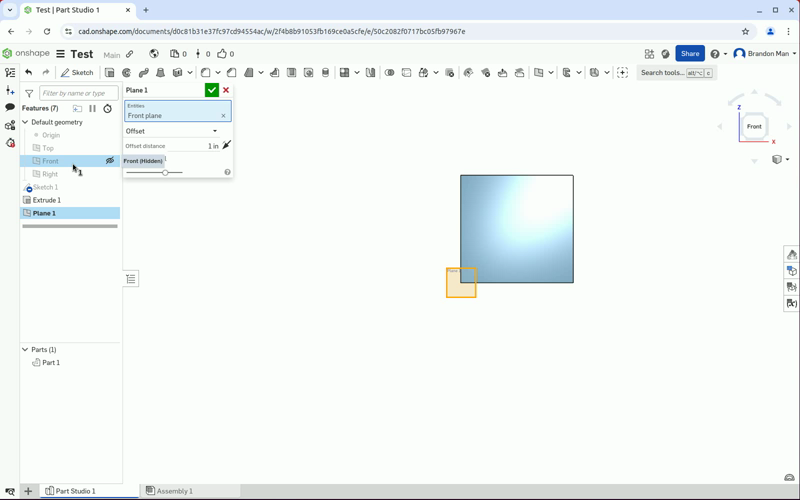
key(tab, 2)
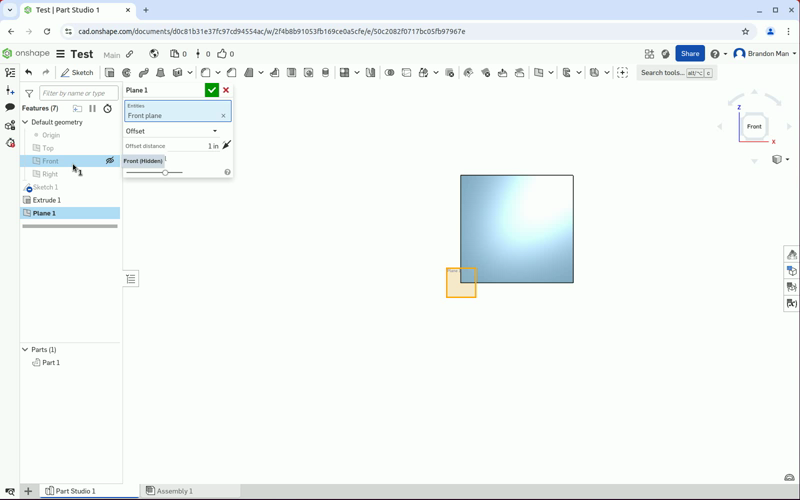
text(0.955)
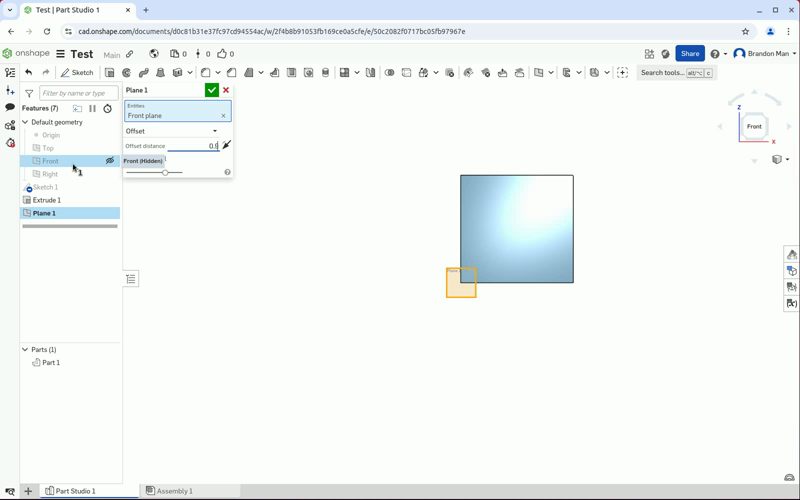
key(enter, 2)
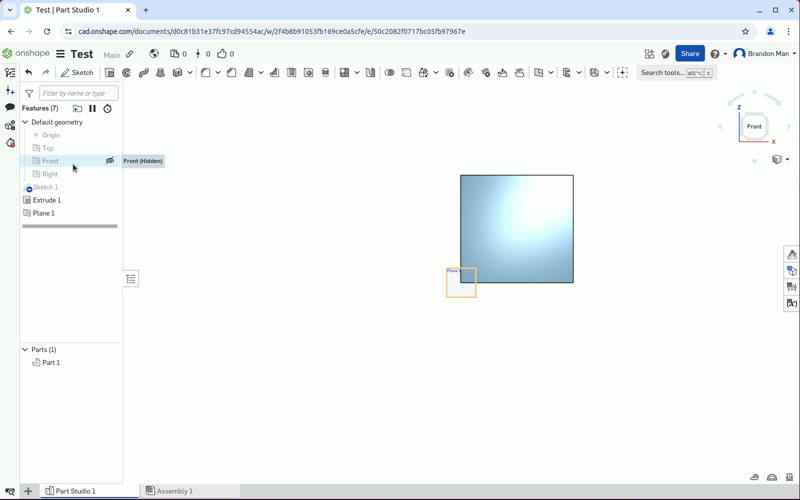
key(shift+s)
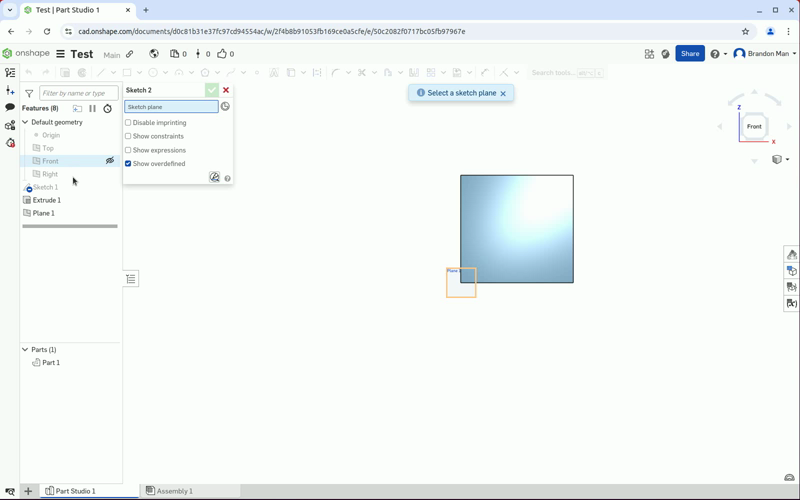
mouse_move(73, 215)
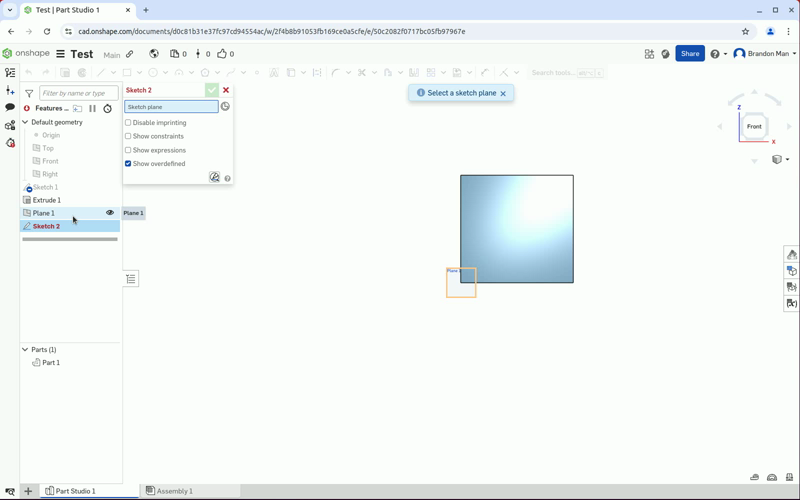
click(73, 215)
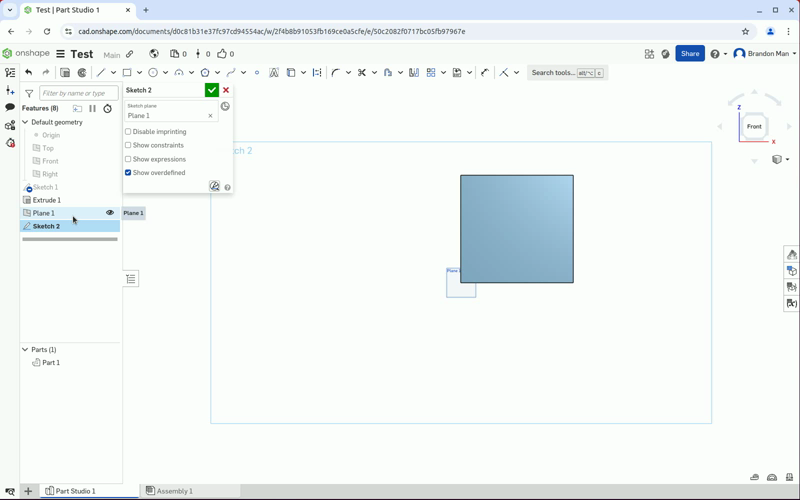
mouse_move(73, 352)
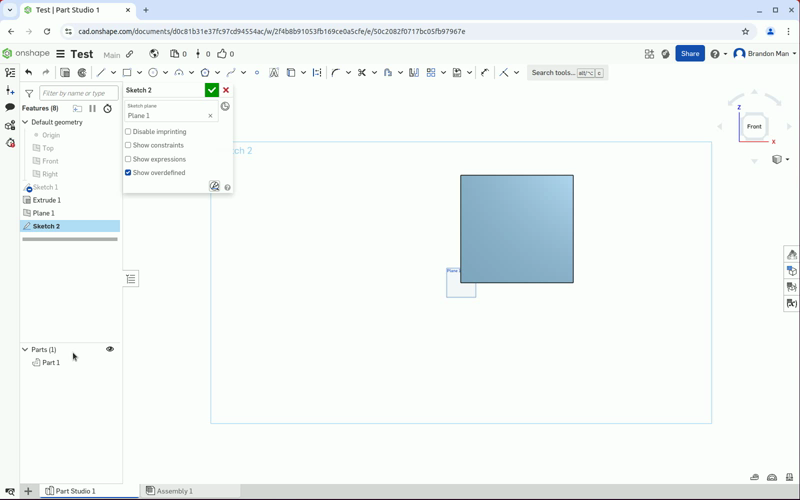
key(y)
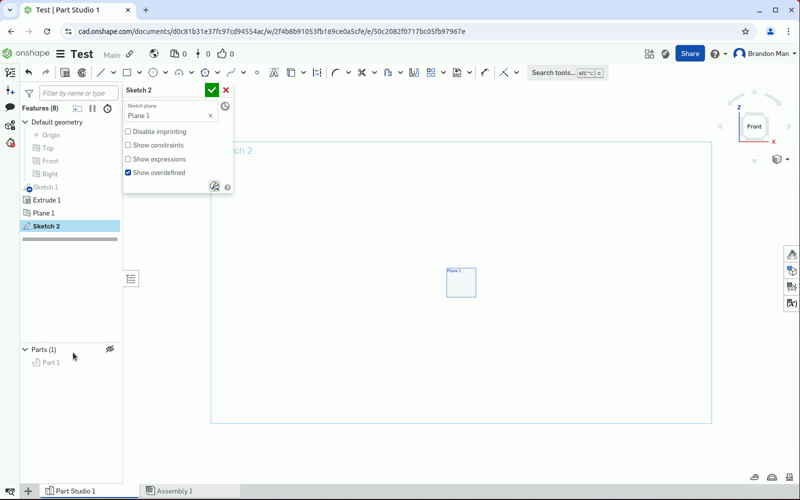
key(l)
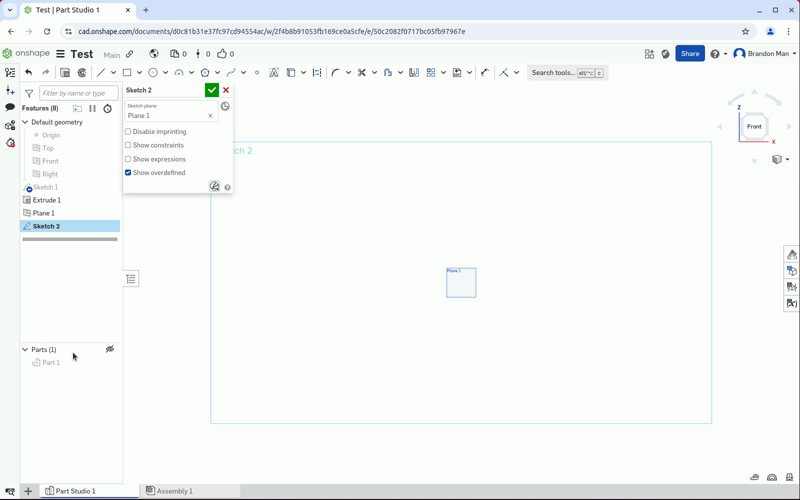
key_down(shift)
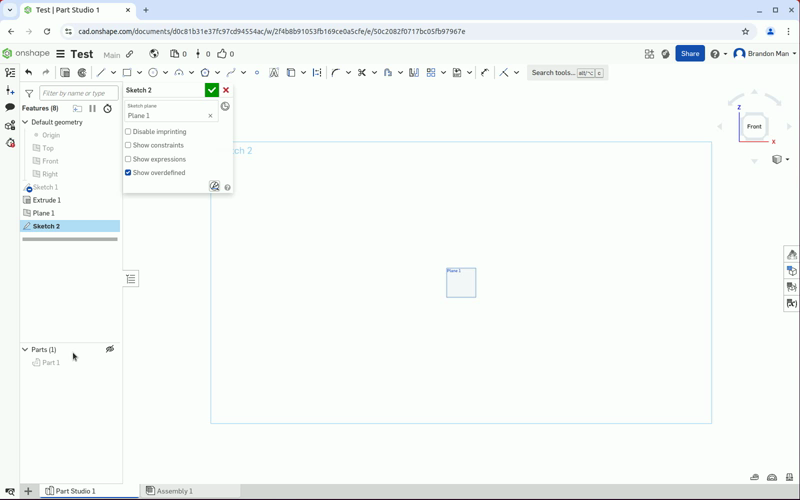
mouse_move(473, 274)
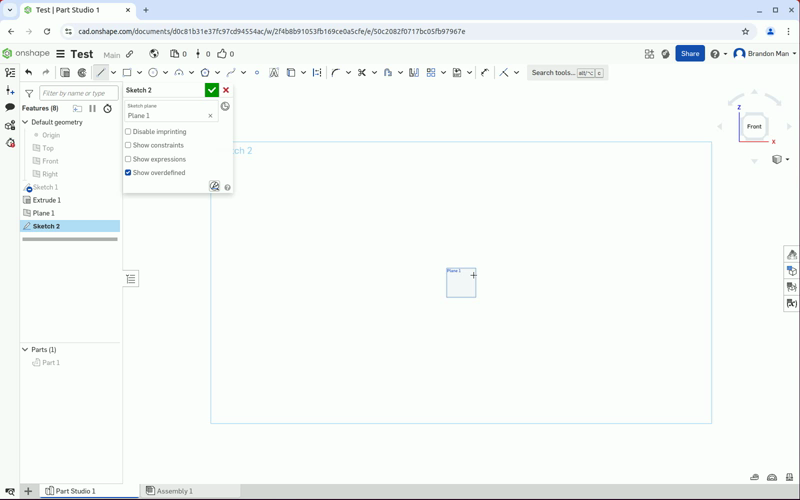
click(473, 274)
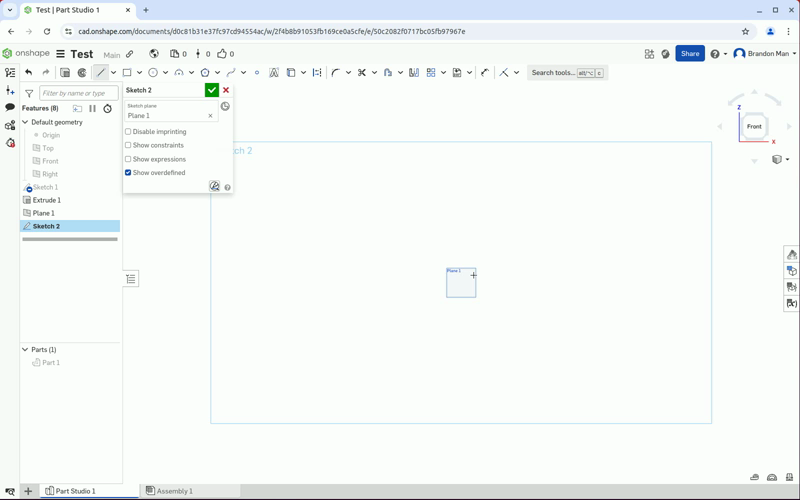
key_up(shift)
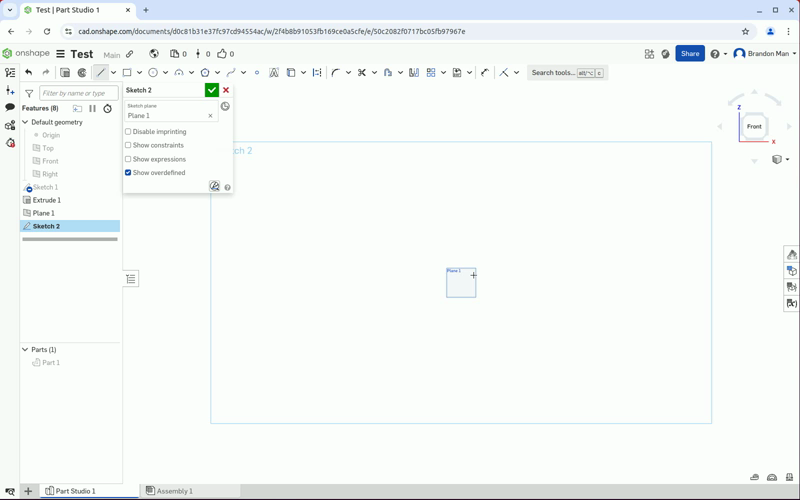
key_down(shift)
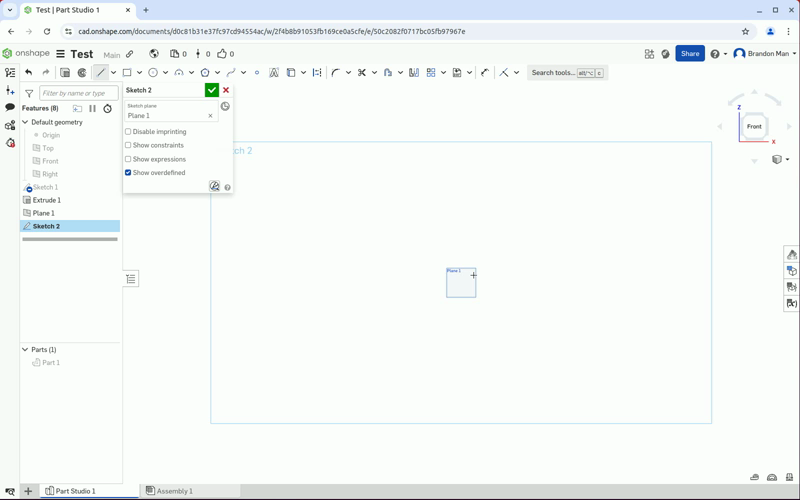
mouse_move(561, 274)
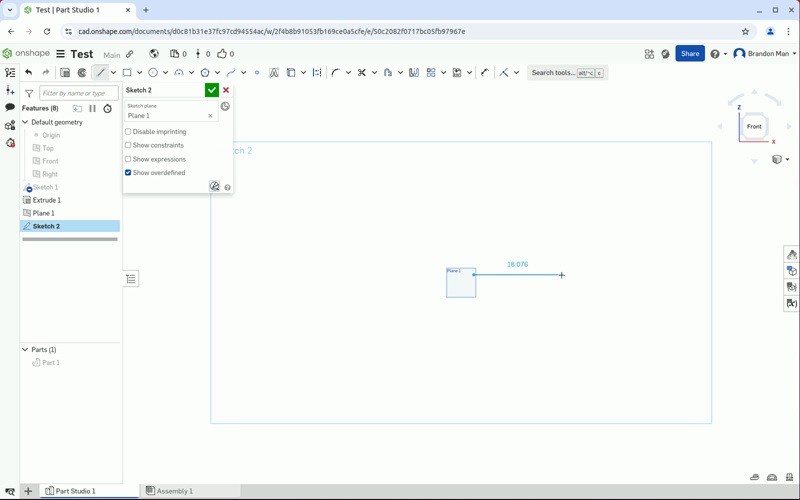
click(561, 274)
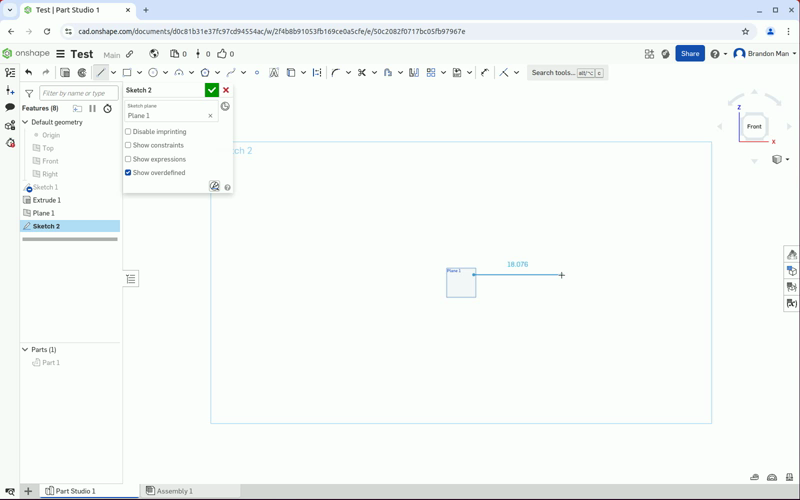
key_up(shift)
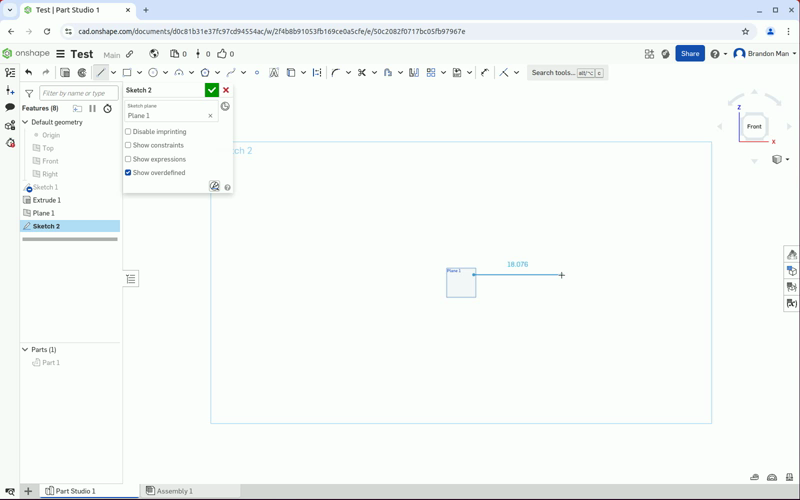
key_down(shift)
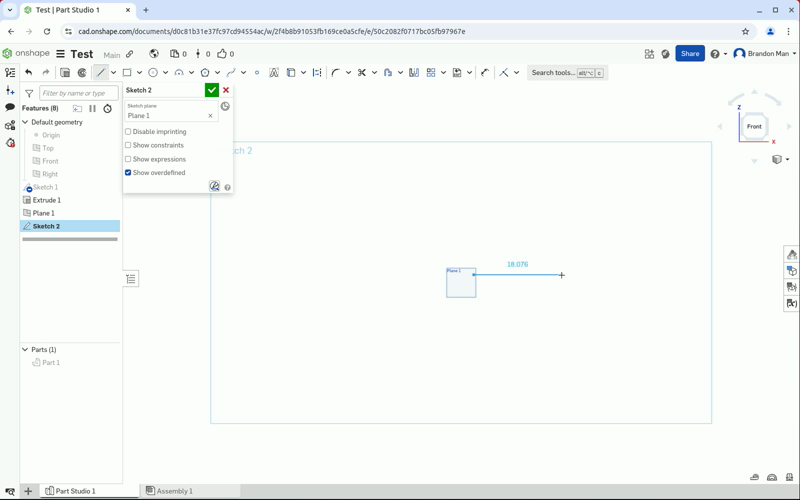
mouse_move(561, 188)
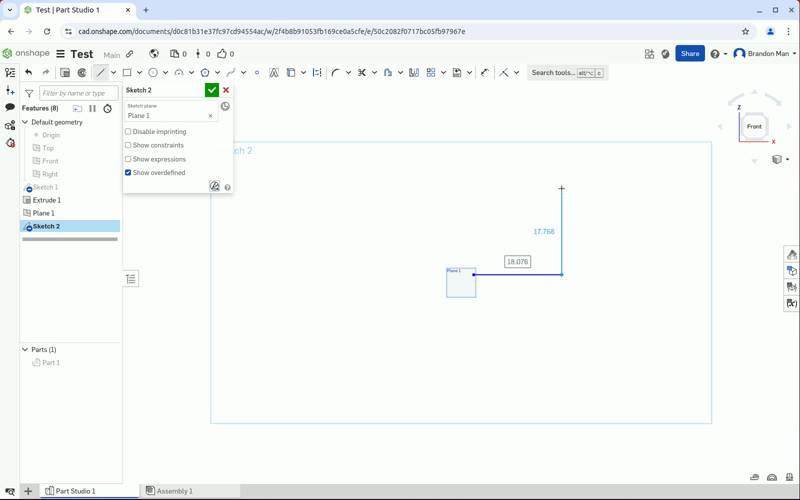
click(561, 188)
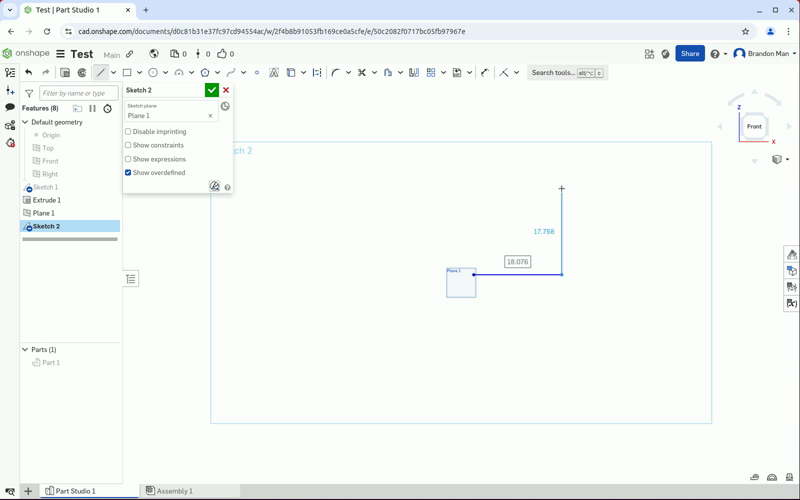
key_up(shift)
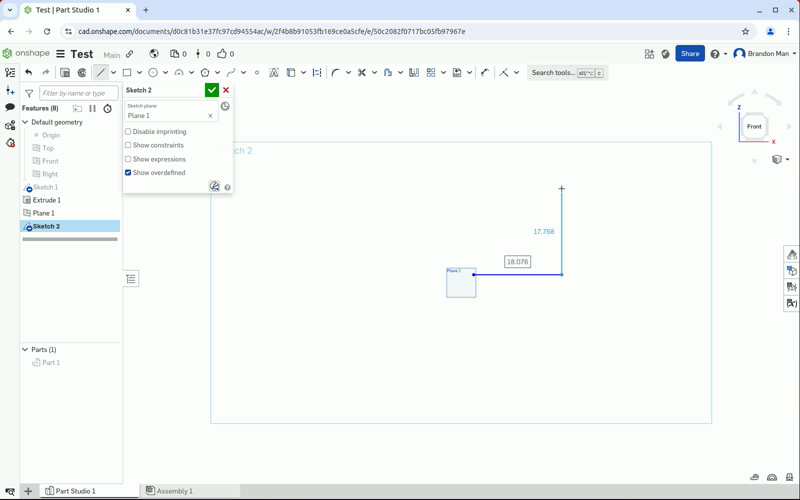
key_down(shift)
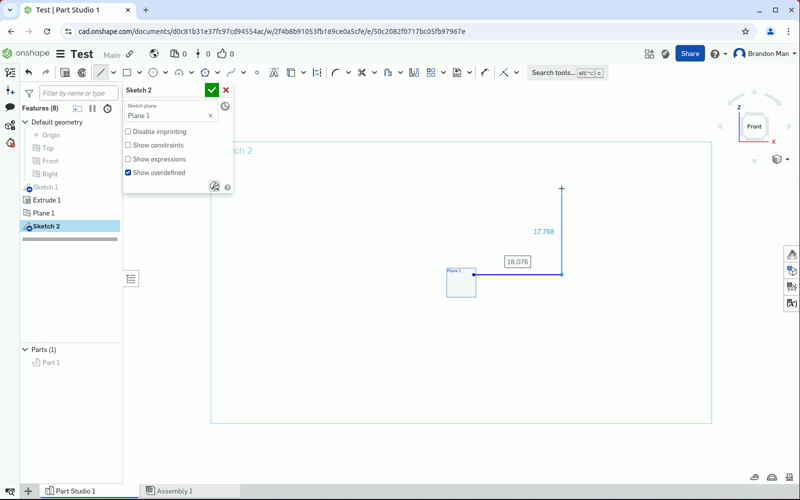
mouse_move(473, 188)
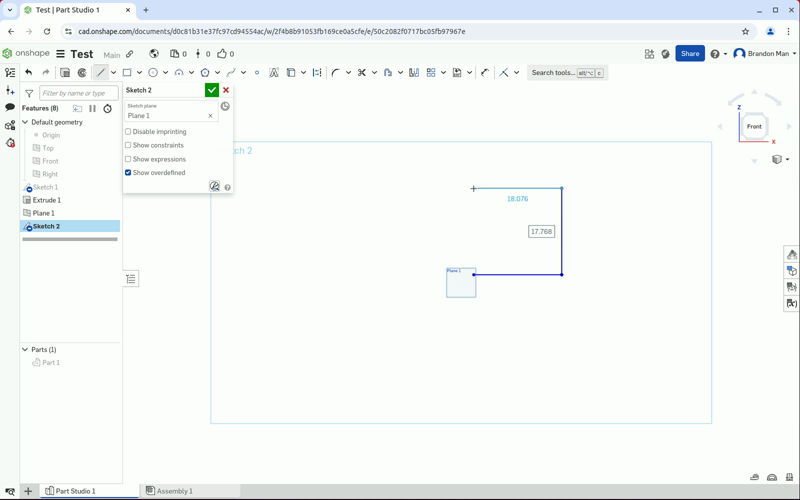
click(473, 188)
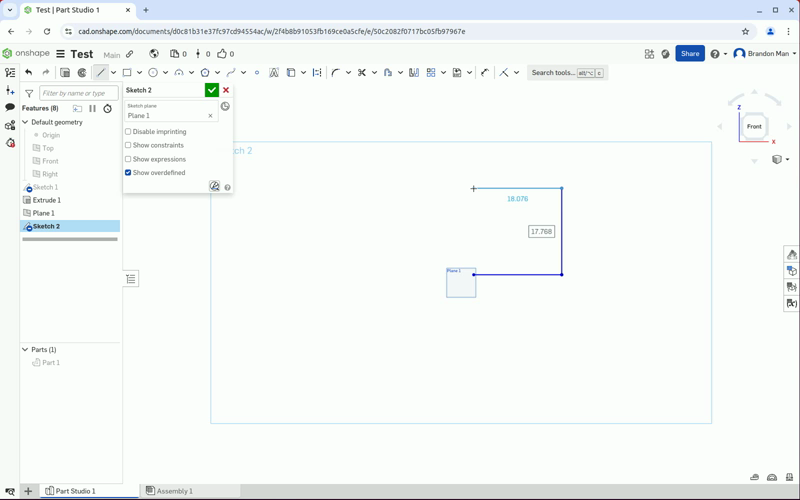
key_up(shift)
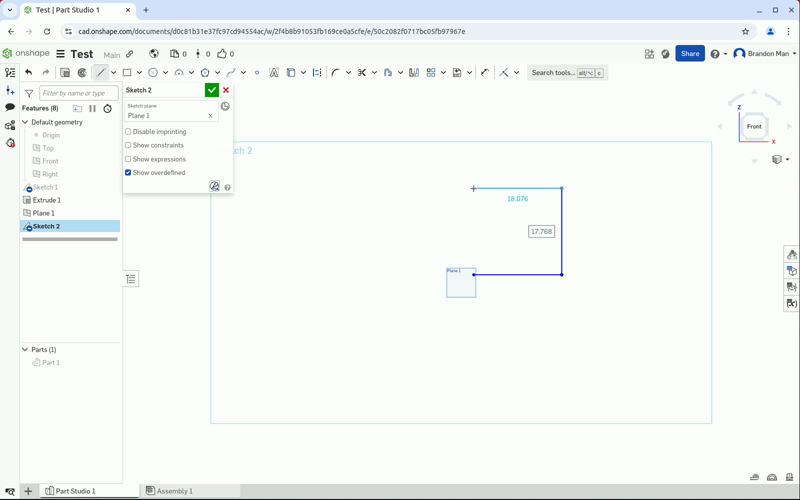
key_down(shift)
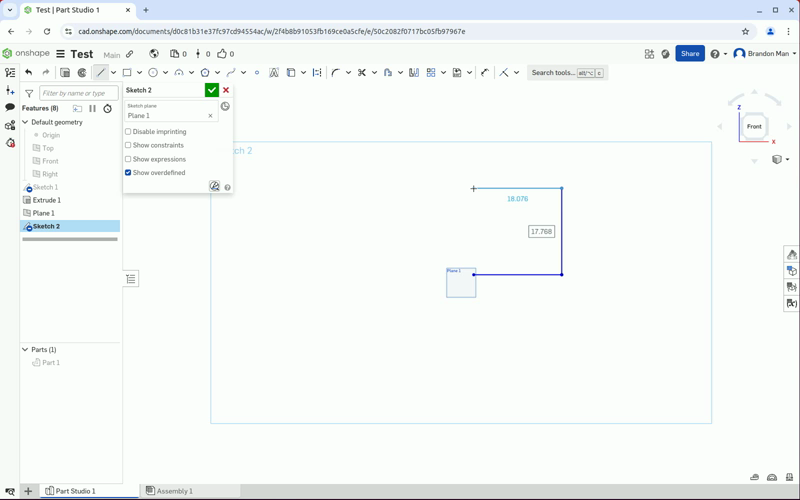
mouse_move(473, 274)
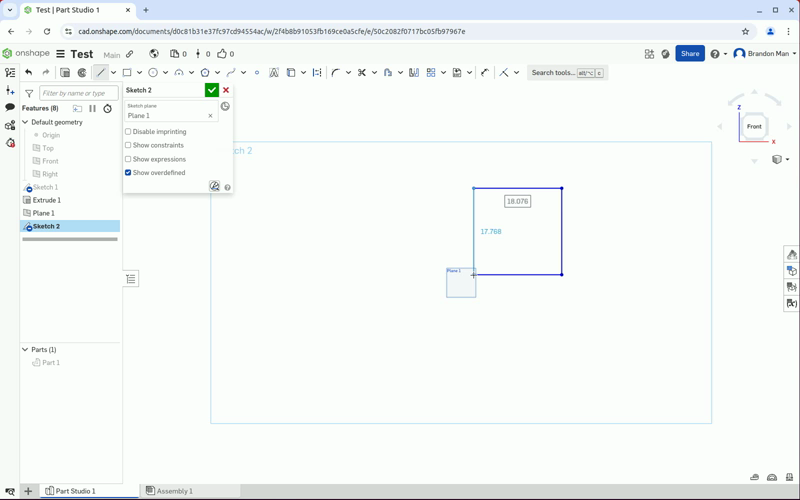
key_up(shift)
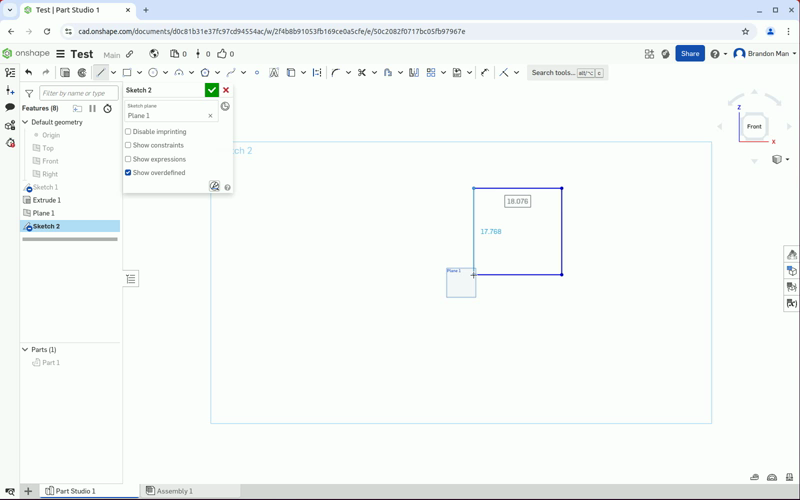
click(473, 274)
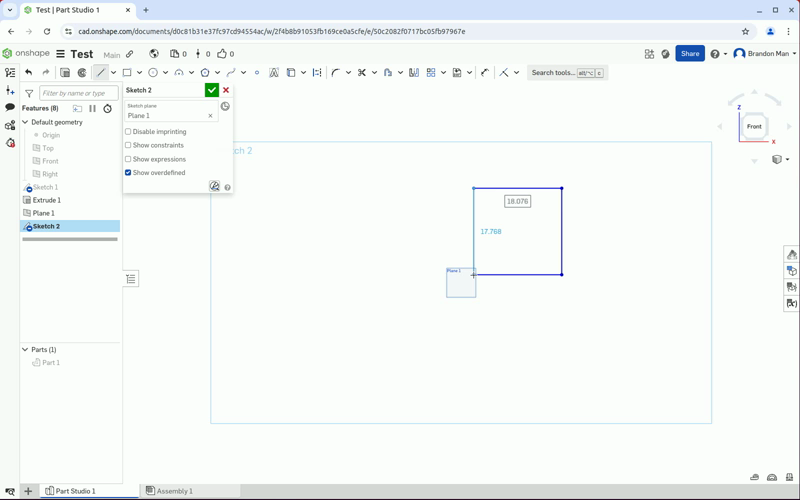
key(esc)
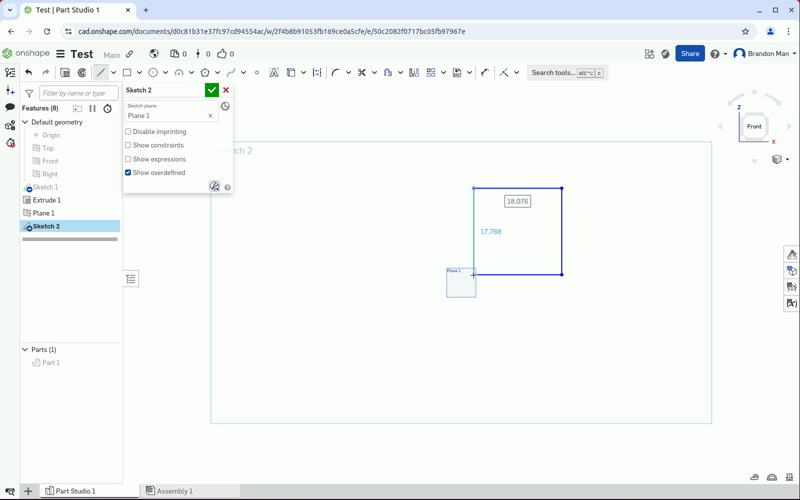
mouse_move(505, 263)
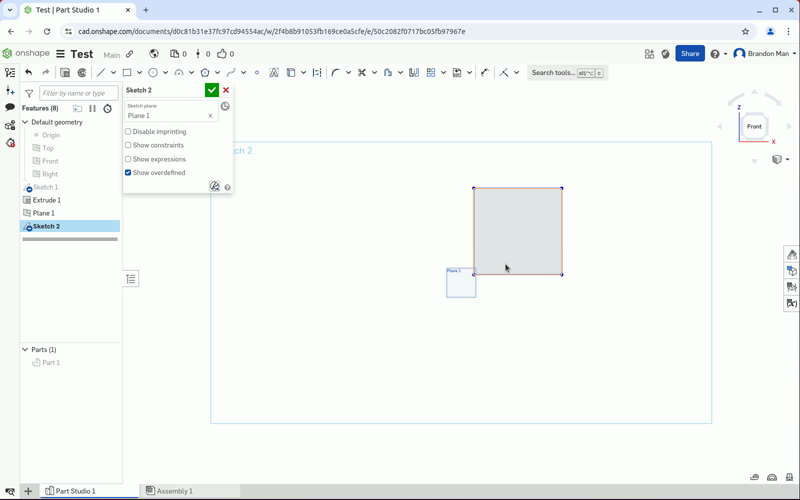
click(505, 263)
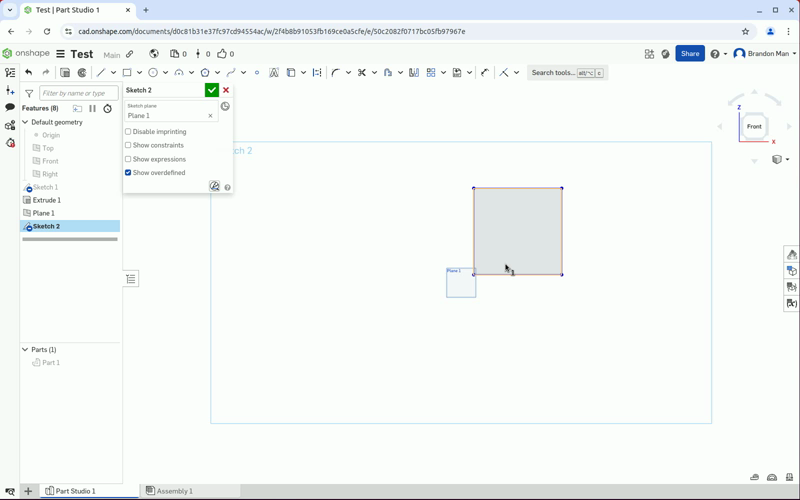
mouse_move(73, 352)
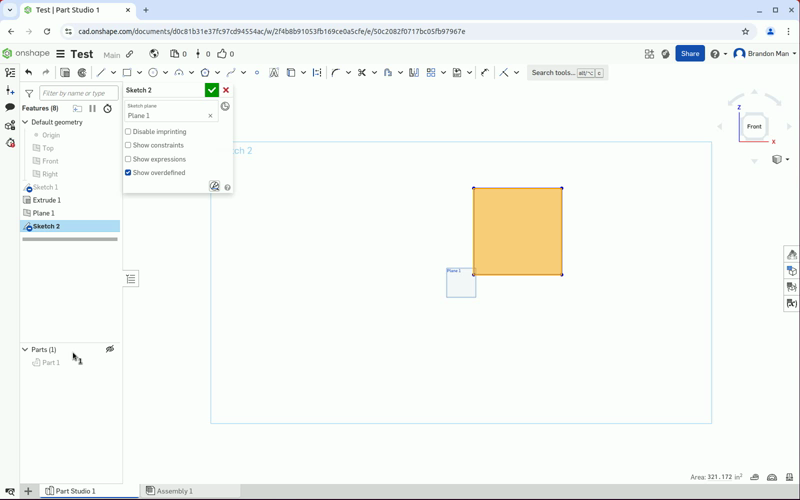
key(shift+y)
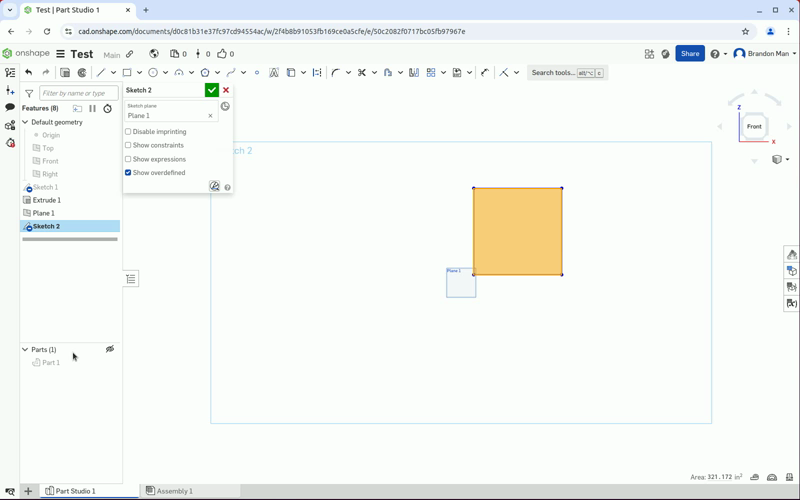
key(shift+e)
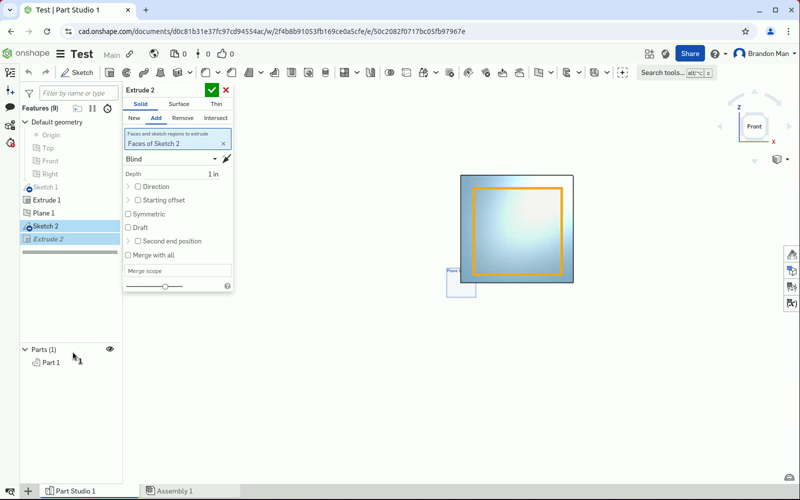
mouse_move(143, 106)
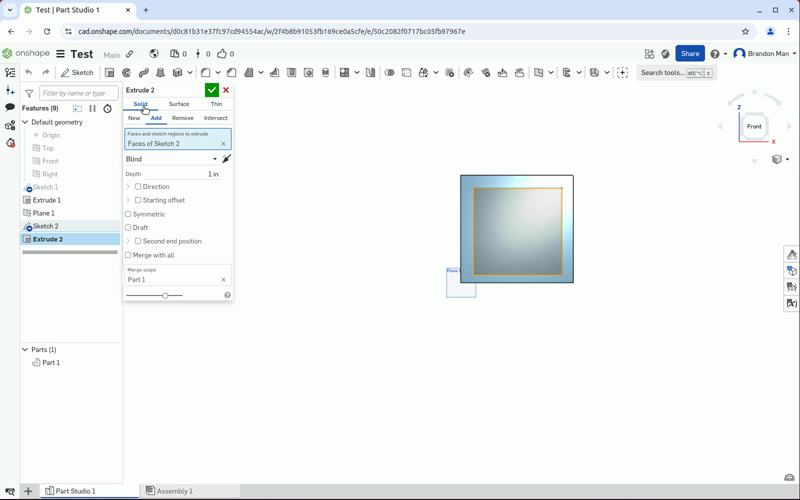
click(143, 106)
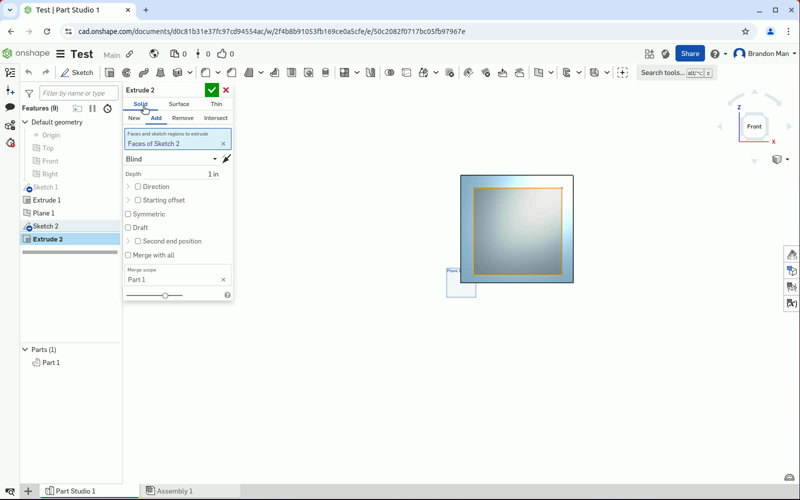
mouse_move(186, 120)
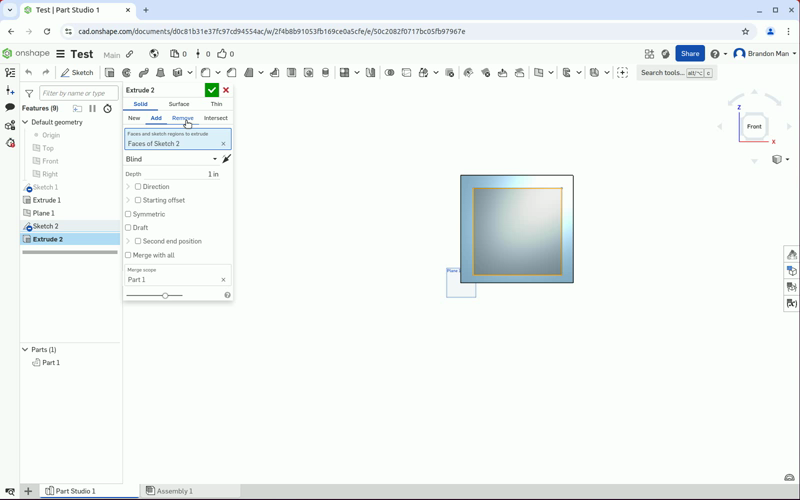
click(186, 120)
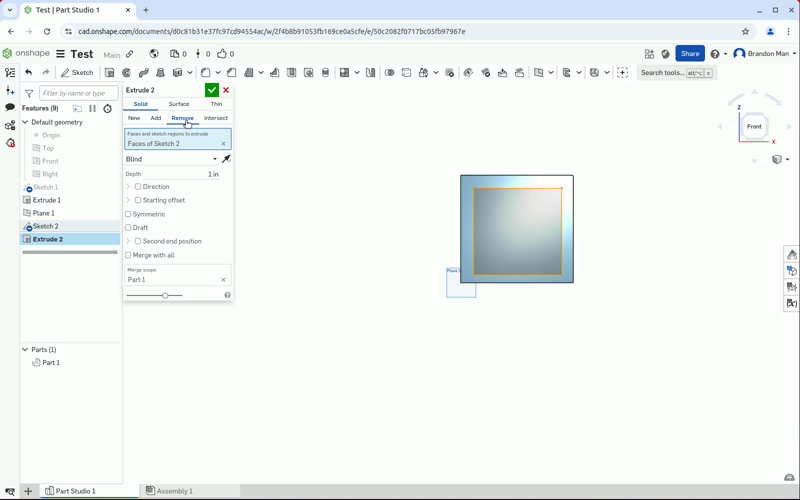
key(tab, 4)
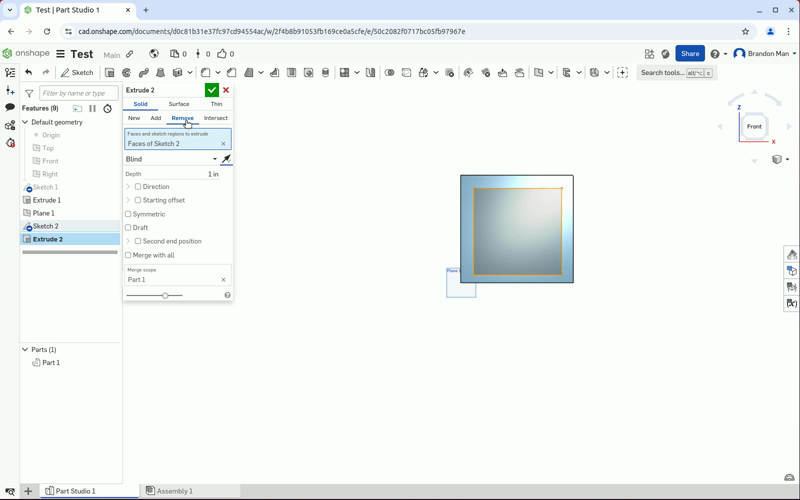
text(0.963)
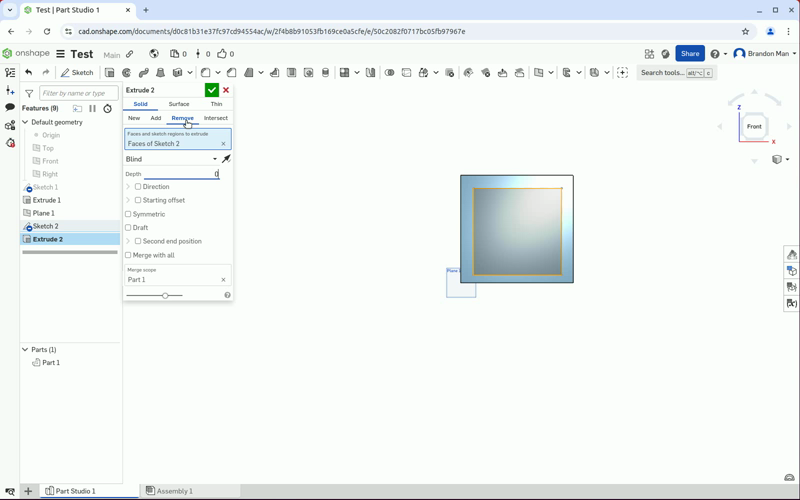
key(tab, 6)
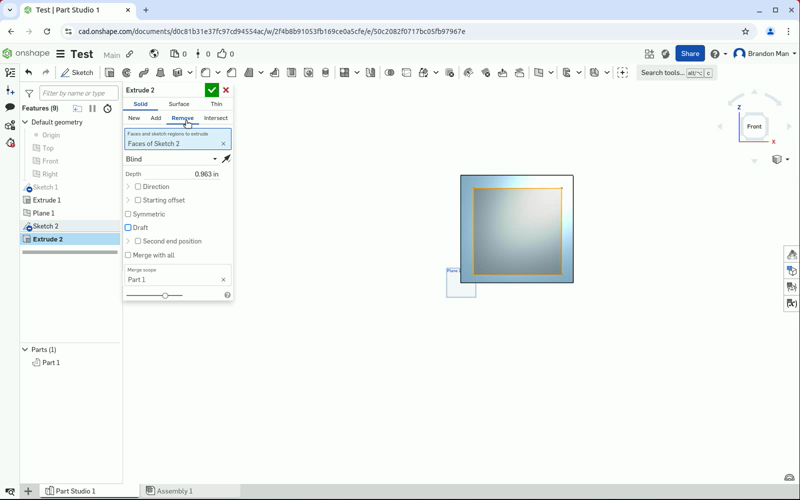
key(space)
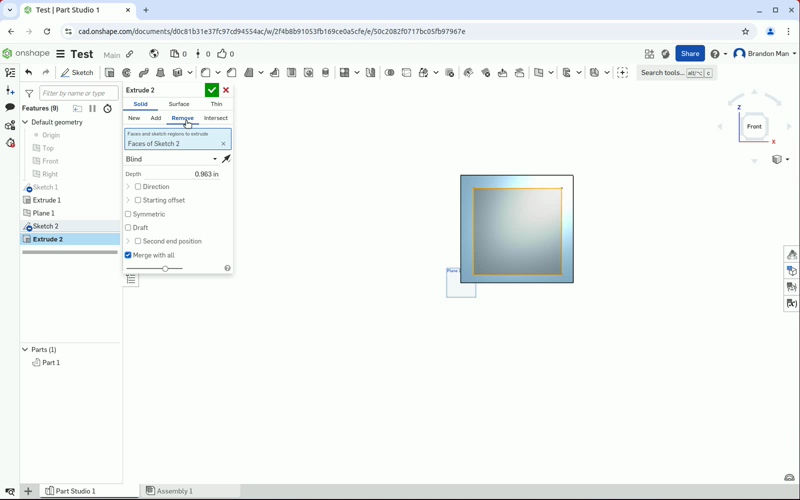
key(enter)
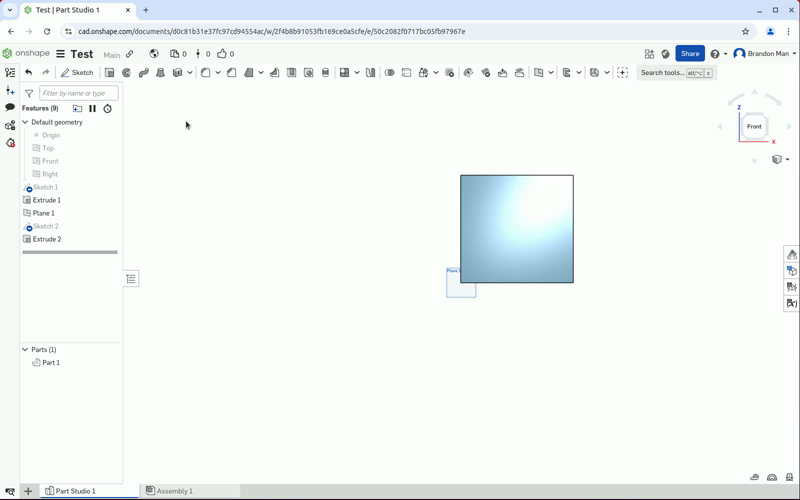
key(shift+h)
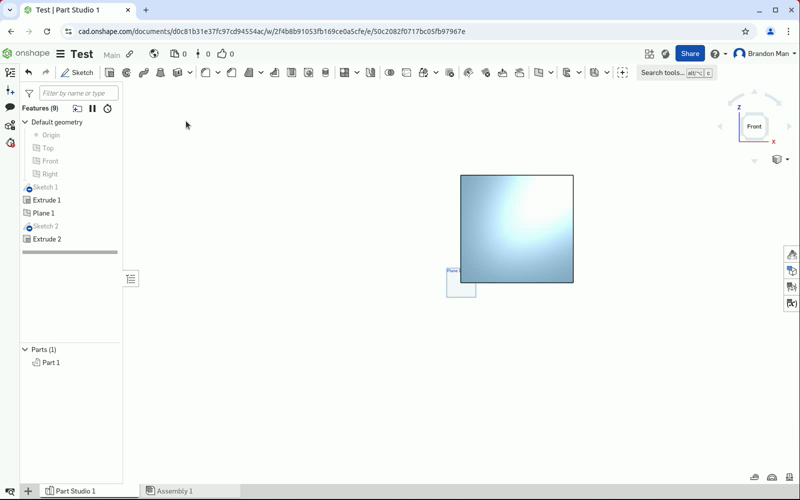
key(shift+h)
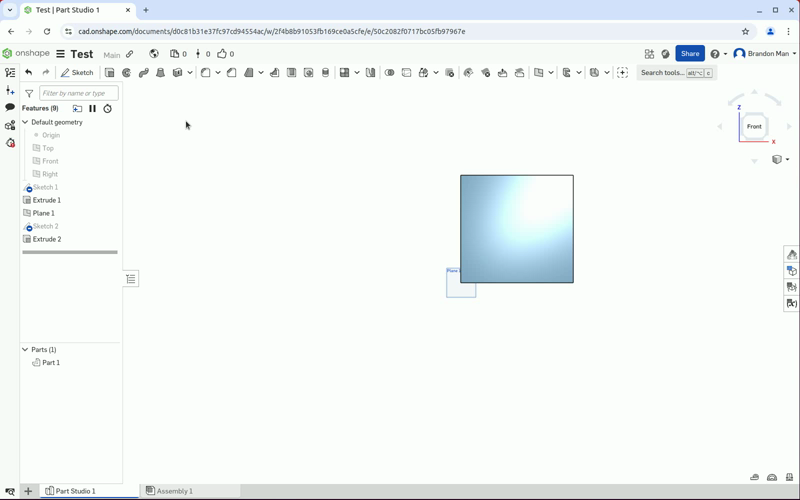
key(shift+7)
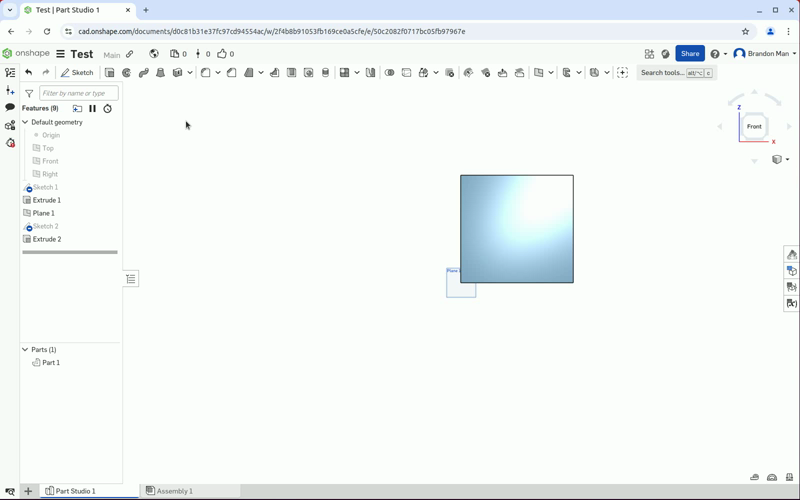
key(left, 2)
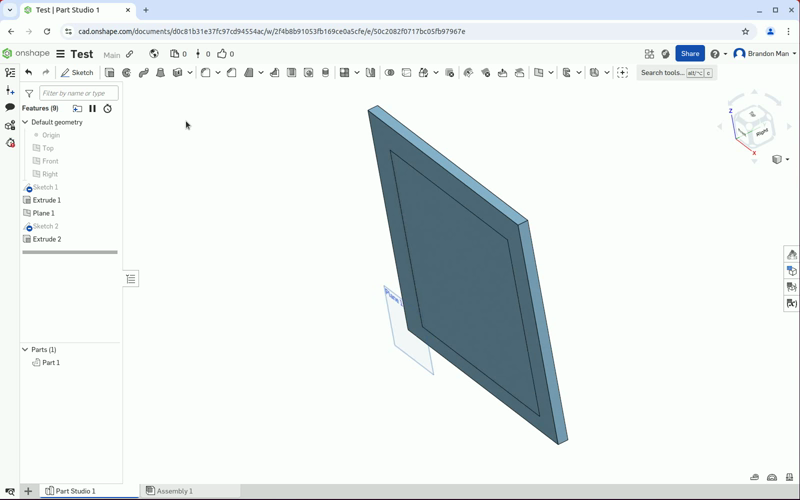
key(down, 2)
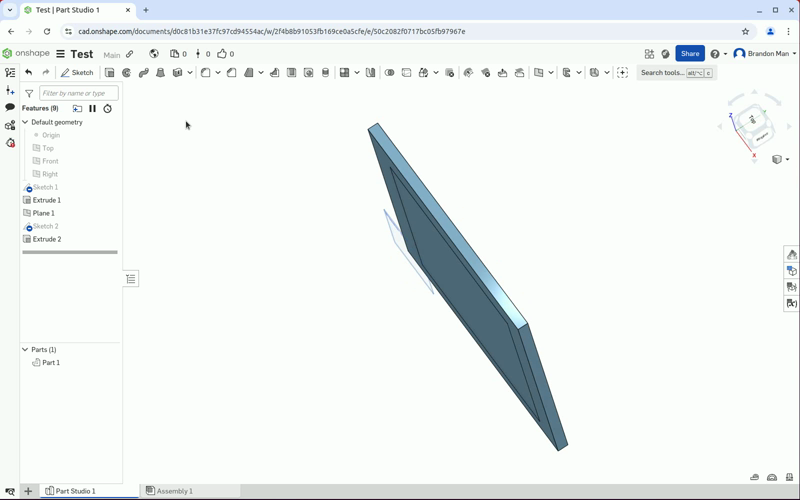
key(up, 2)
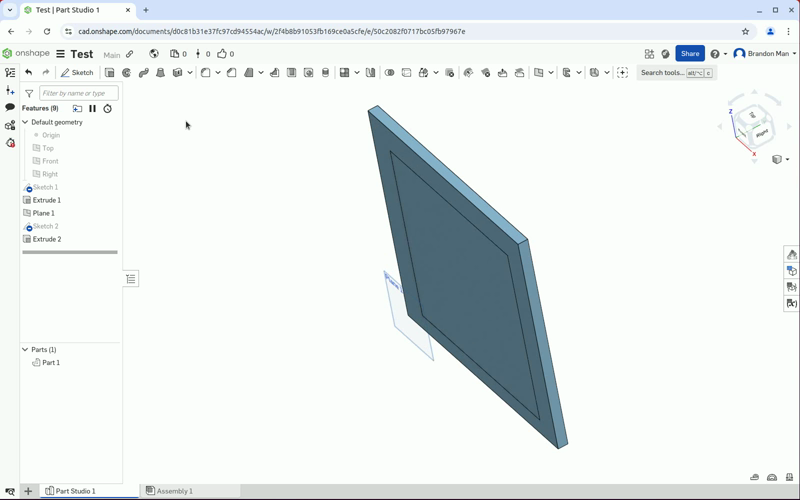
key(right, 2)
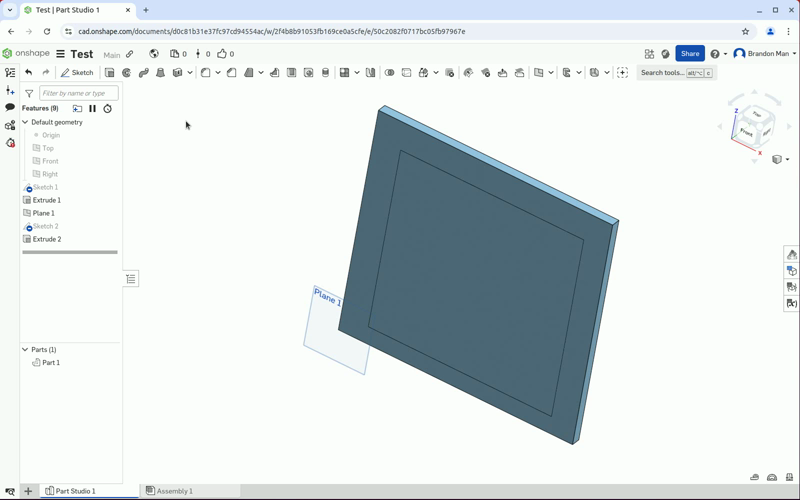
mouse_move(73, 189)
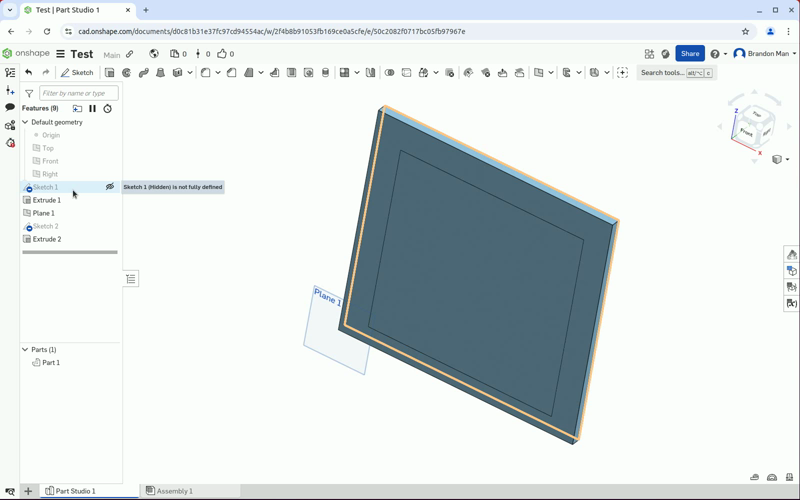
click(73, 189)